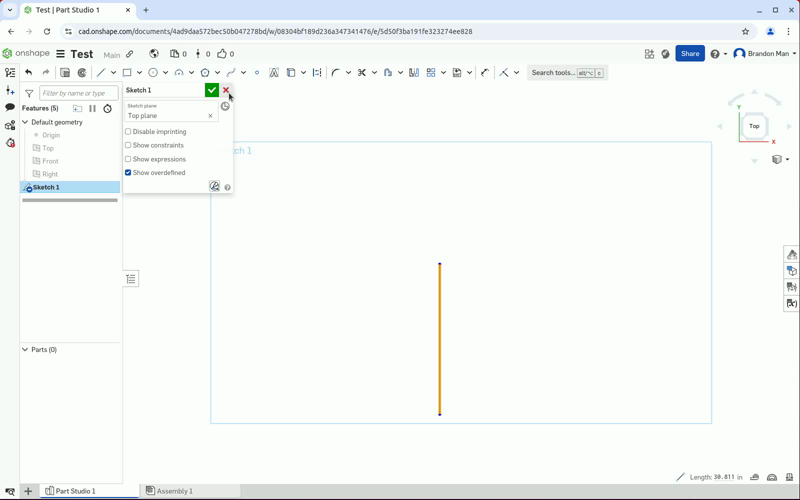
key(shift+h)
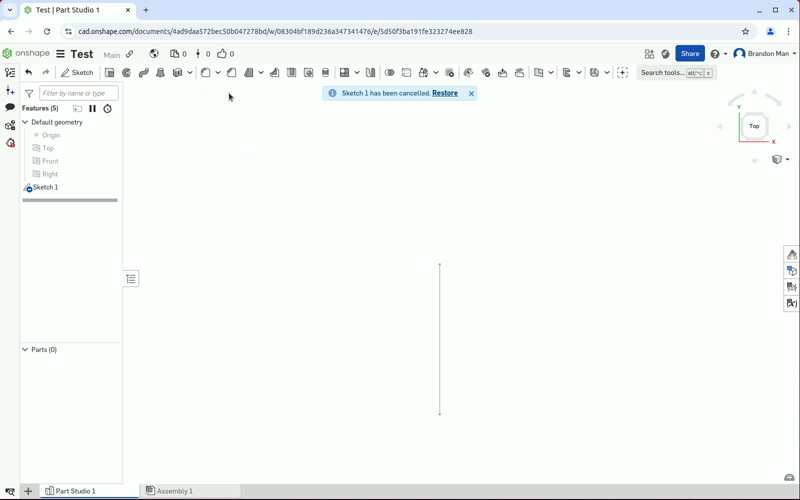
key(shift+s)
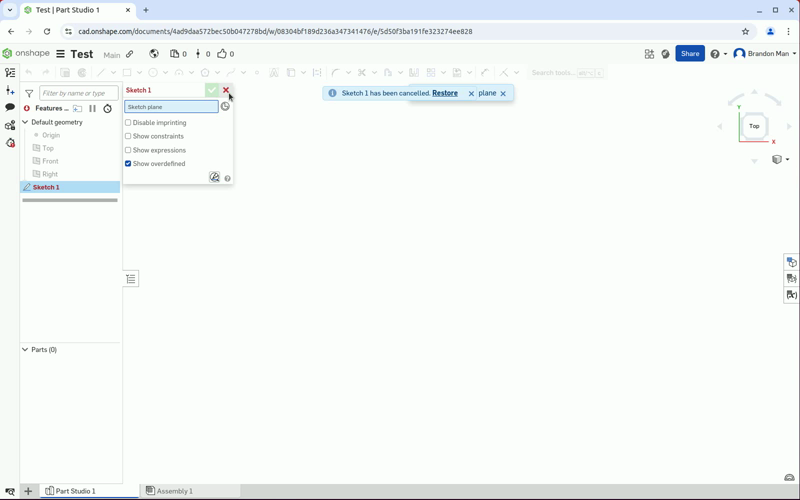
mouse_move(73, 150)
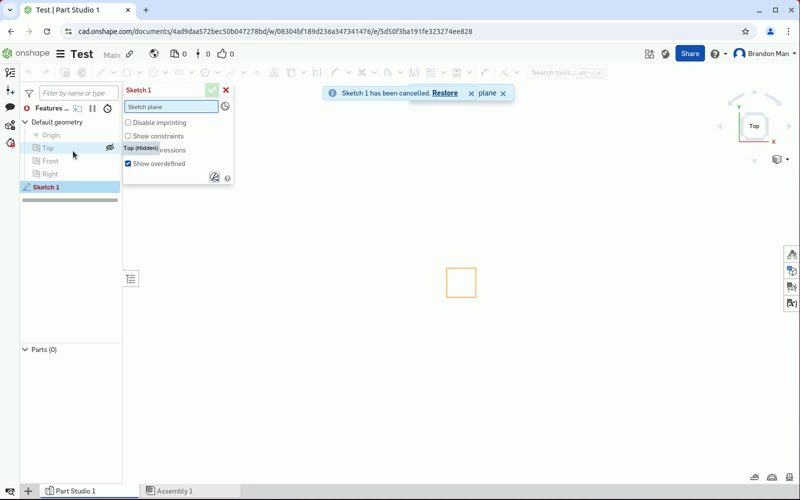
click(73, 150)
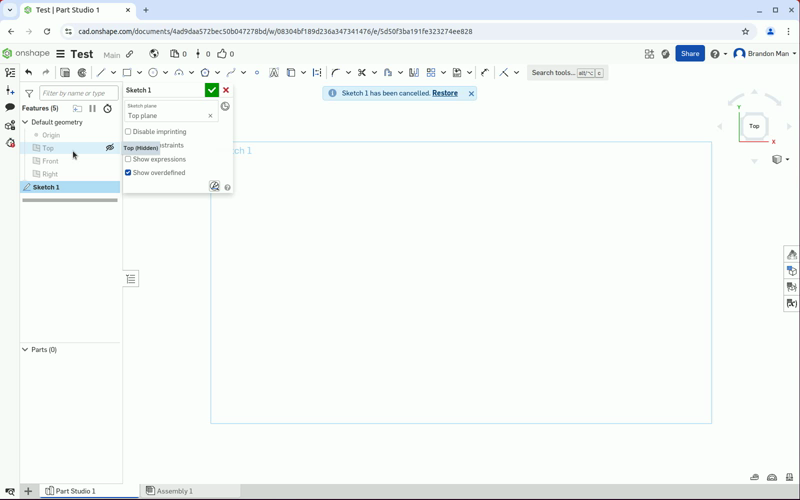
mouse_move(73, 352)
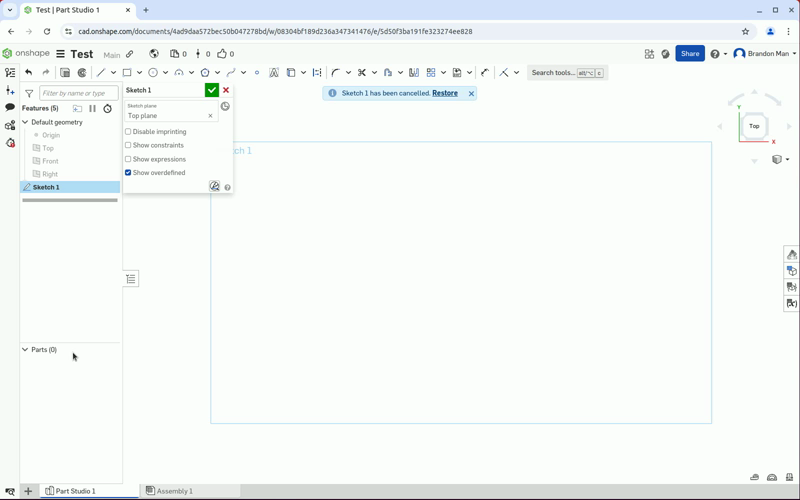
key(y)
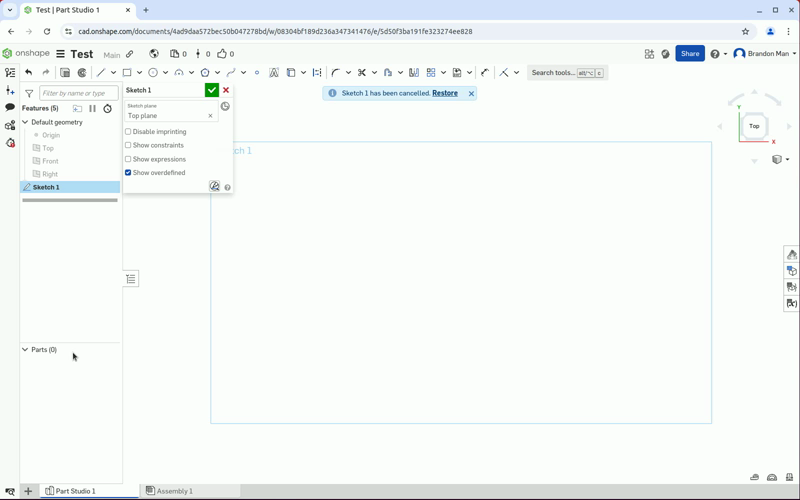
key(a)
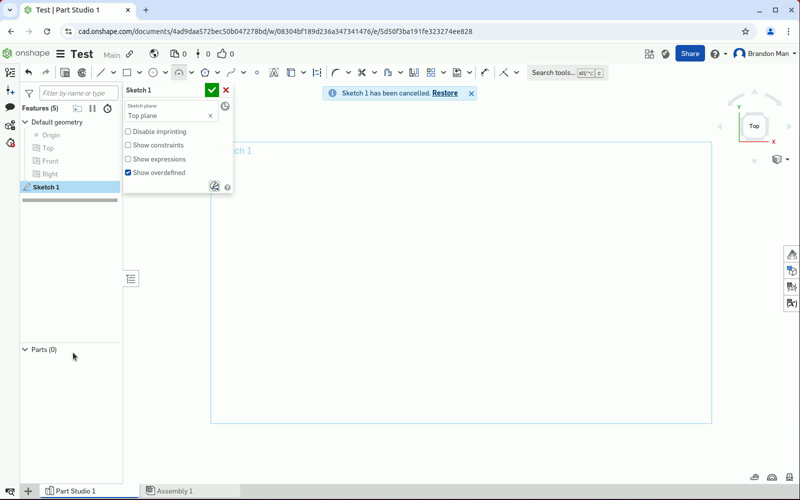
key_down(shift)
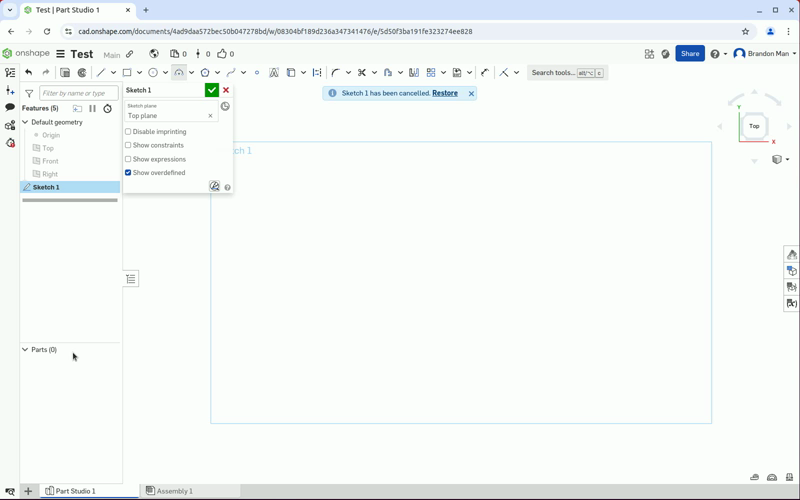
mouse_move(451, 359)
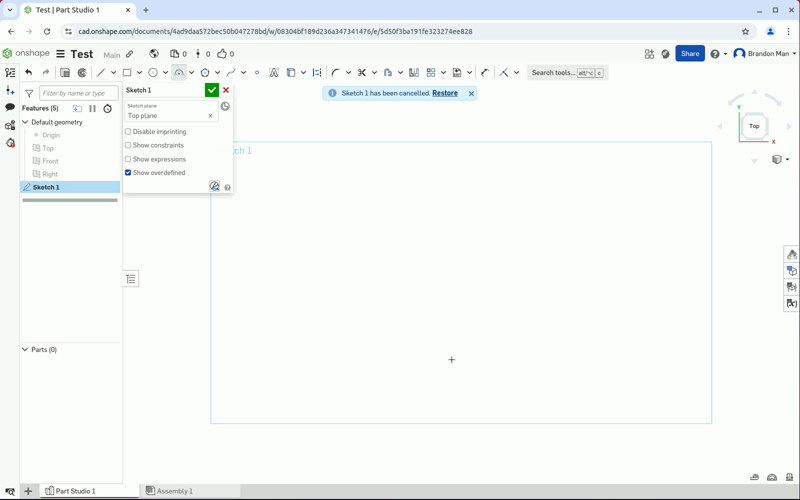
click(451, 359)
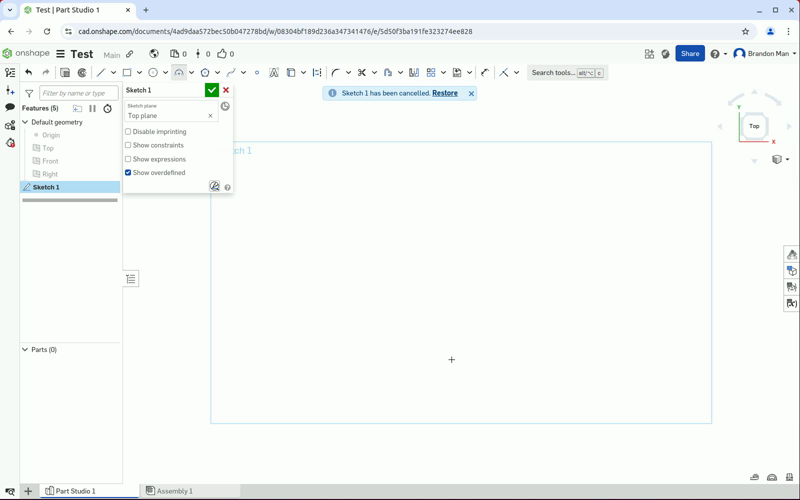
key_up(shift)
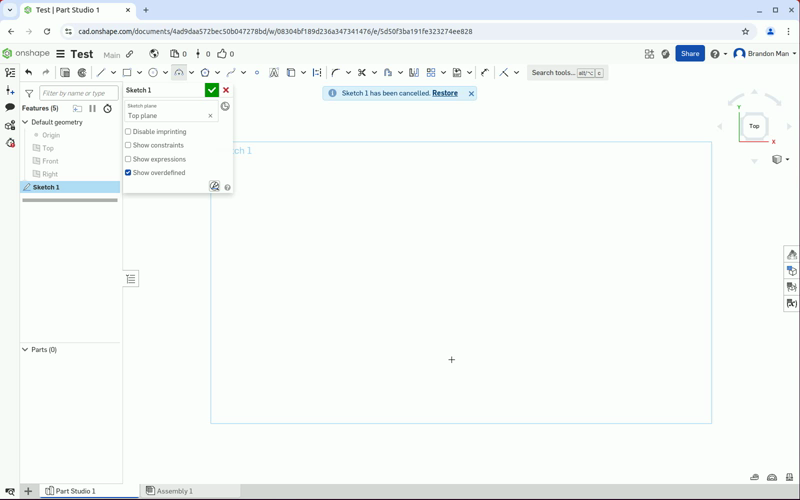
key_down(shift)
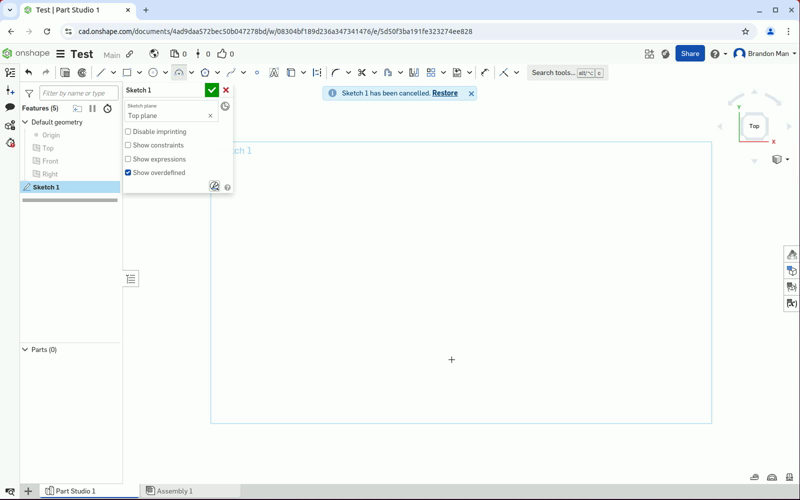
mouse_move(460, 373)
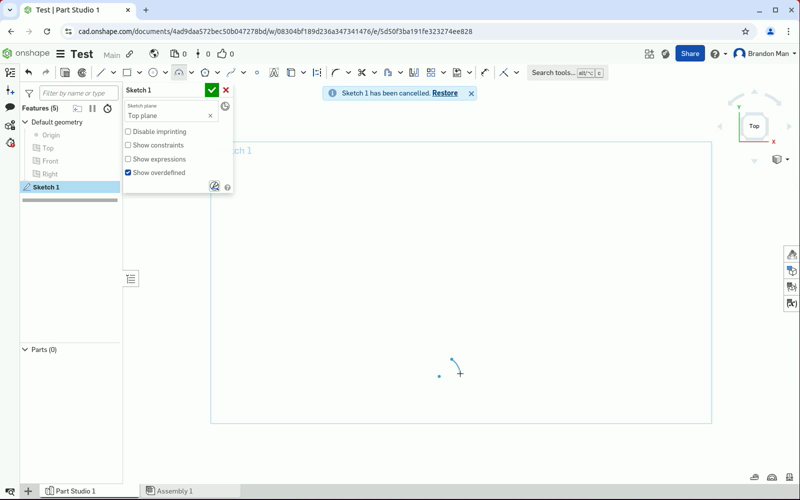
click(460, 373)
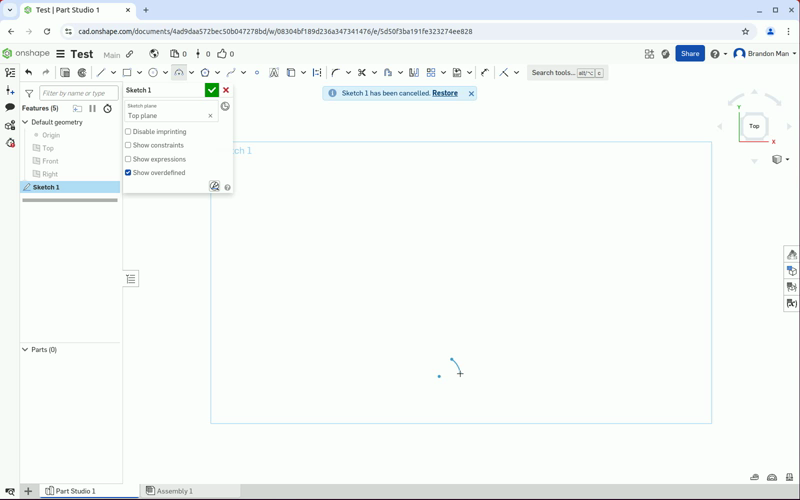
mouse_move(453, 367)
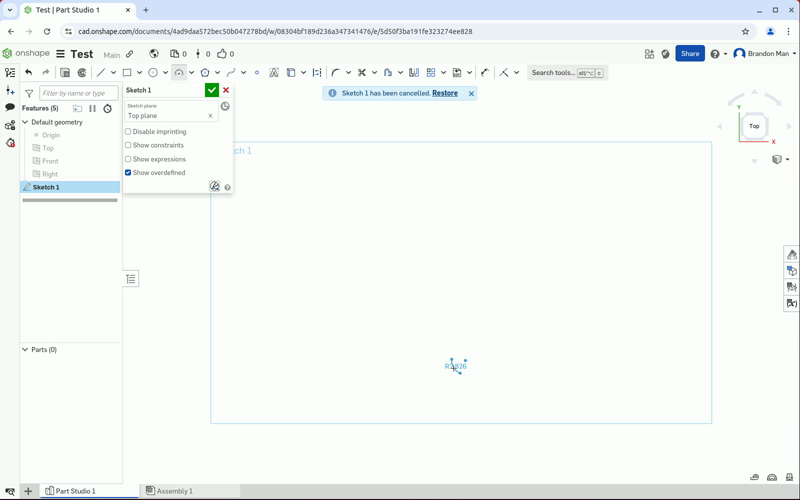
click(453, 367)
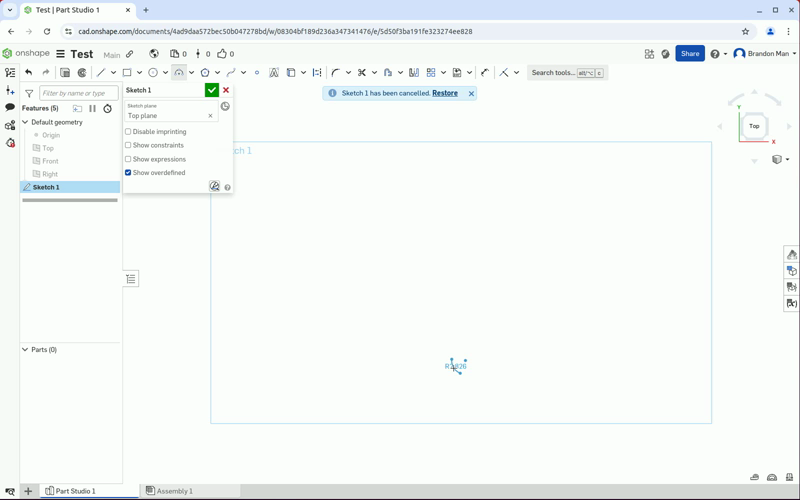
key_up(shift)
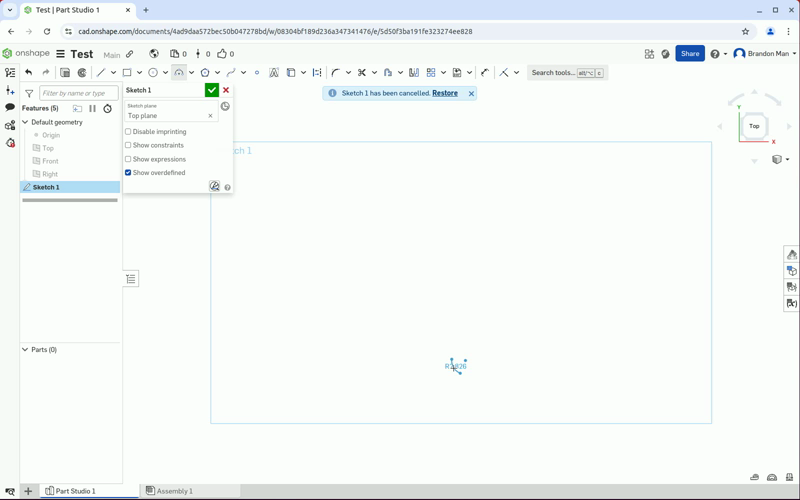
key(esc)
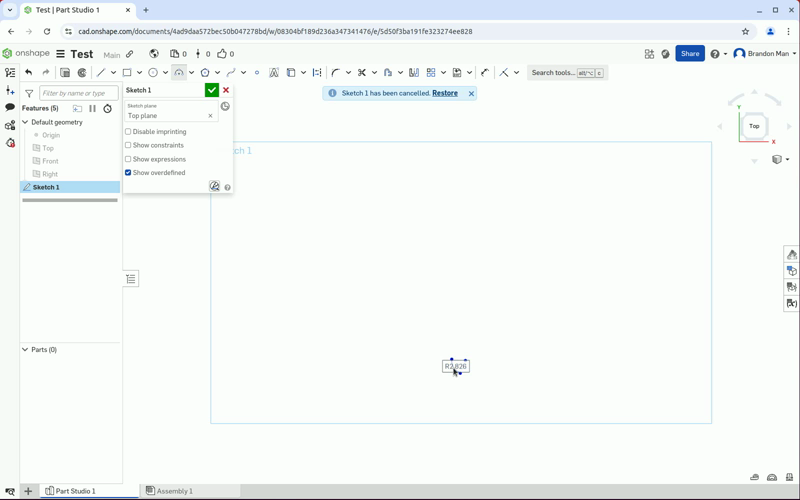
key(l)
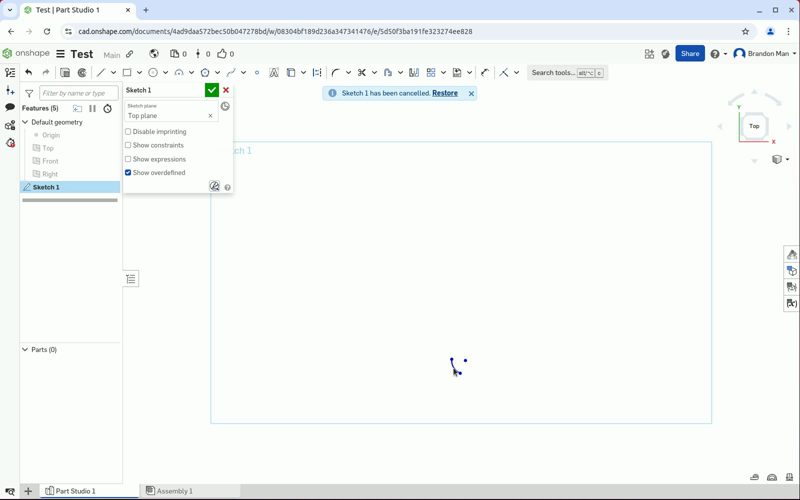
mouse_move(460, 373)
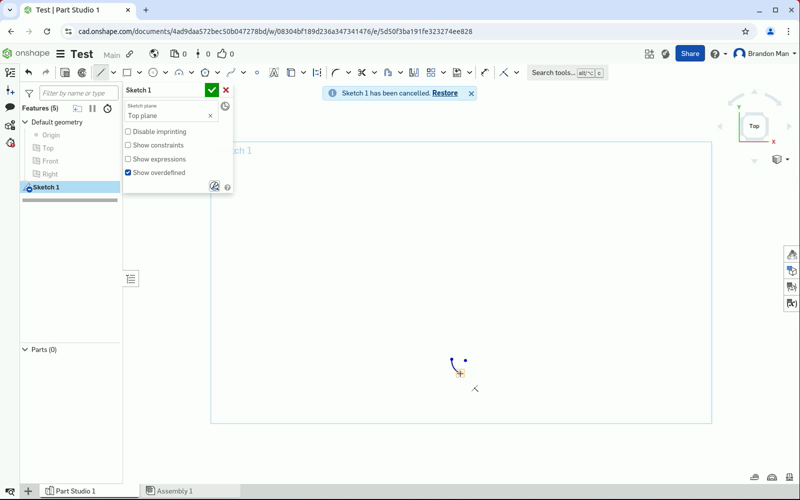
click(460, 373)
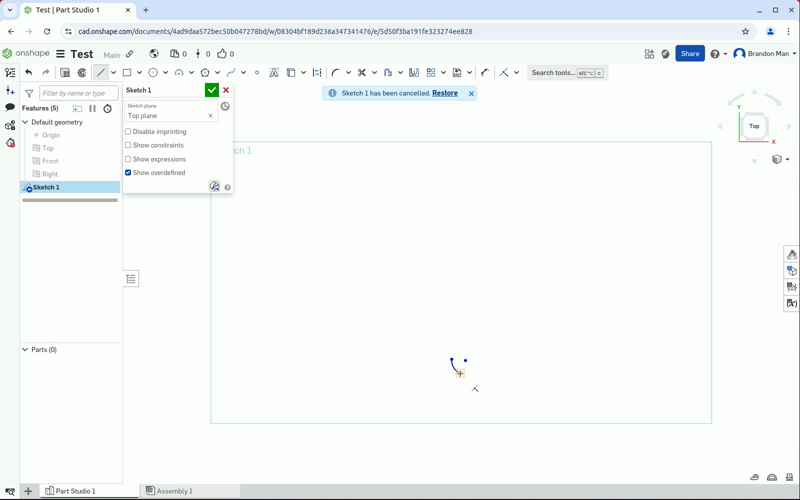
key_down(shift)
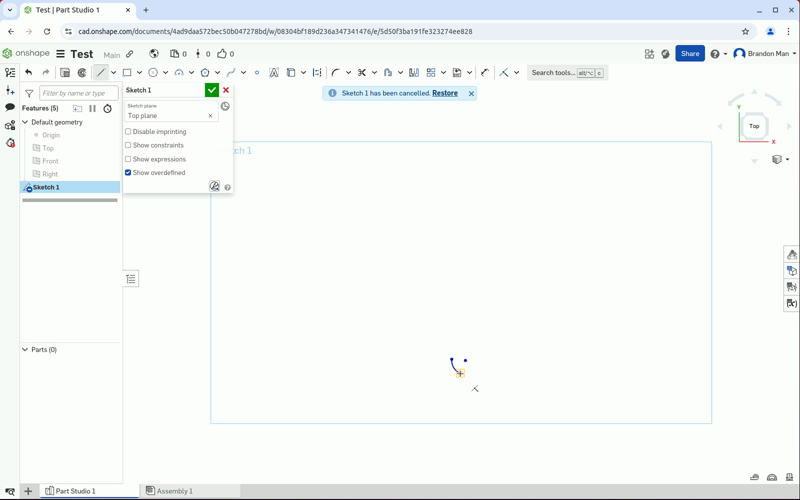
mouse_move(573, 373)
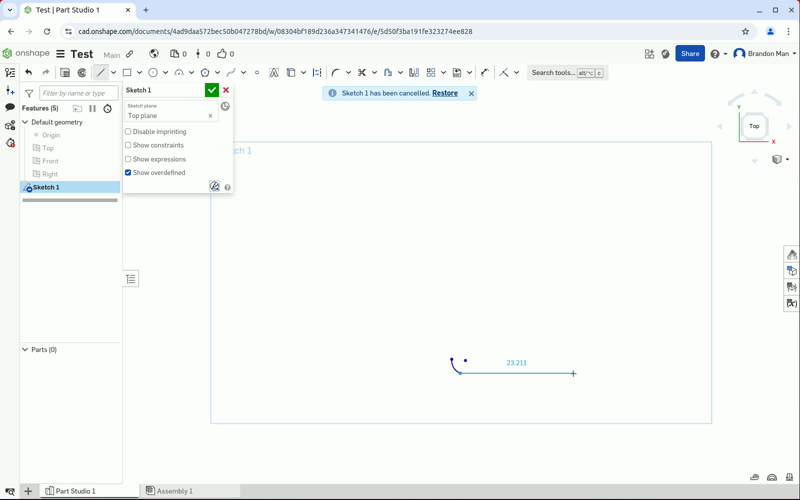
click(573, 373)
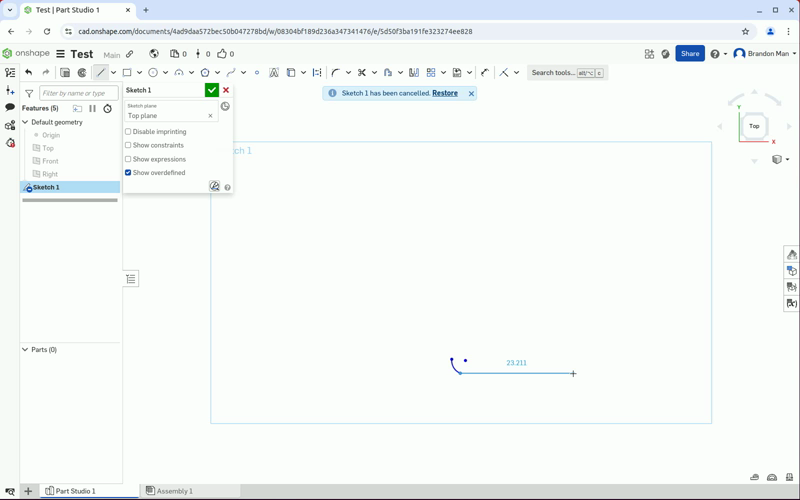
key_up(shift)
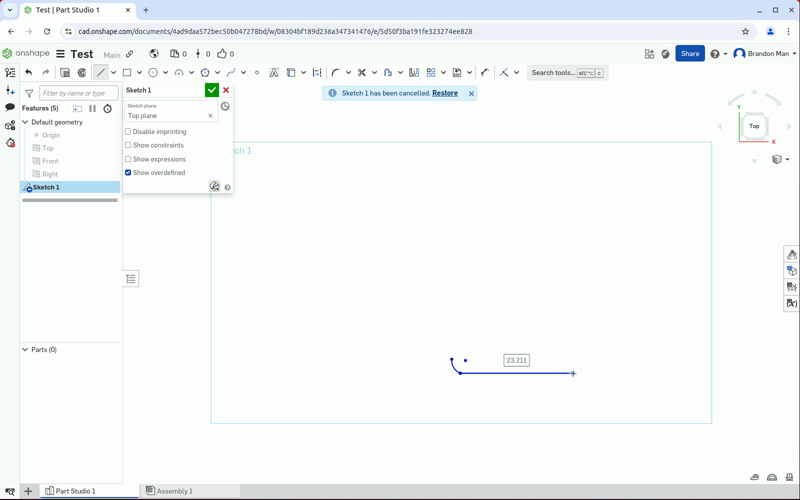
key_down(shift)
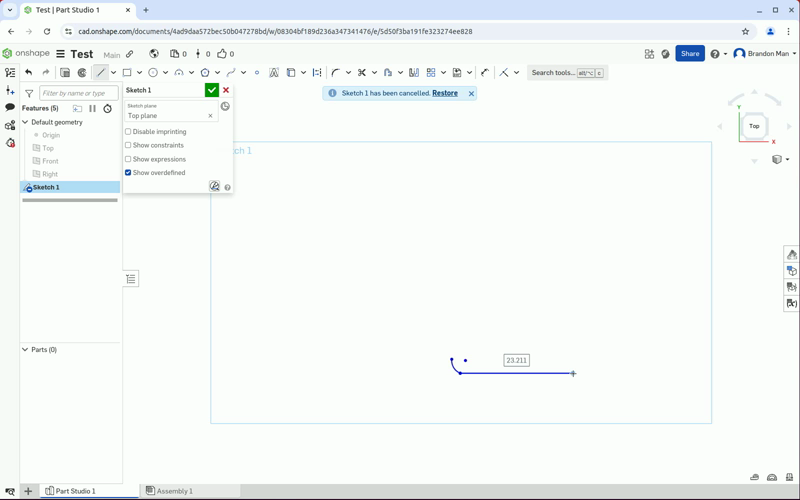
mouse_move(573, 307)
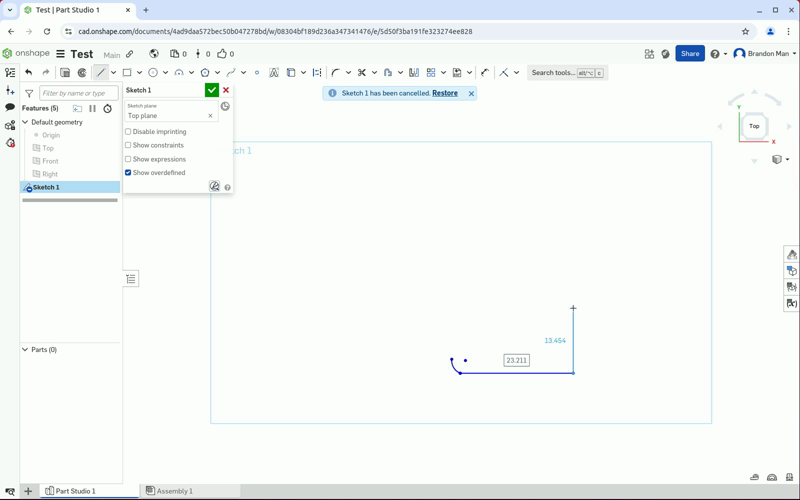
click(573, 307)
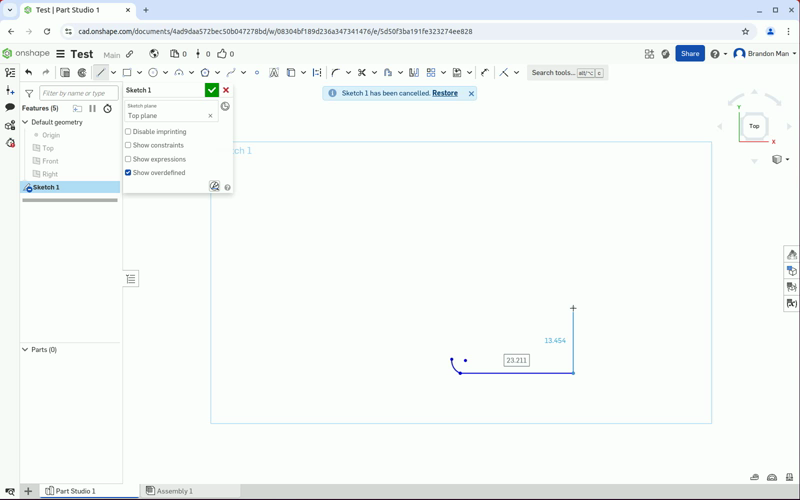
key_up(shift)
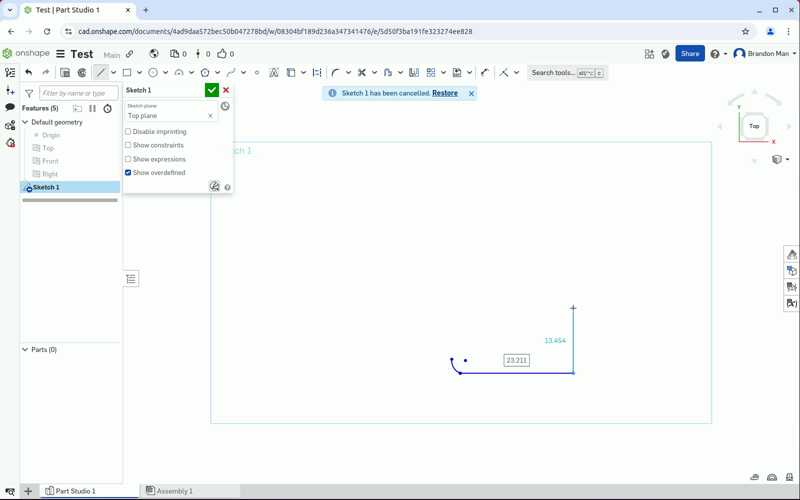
key(esc)
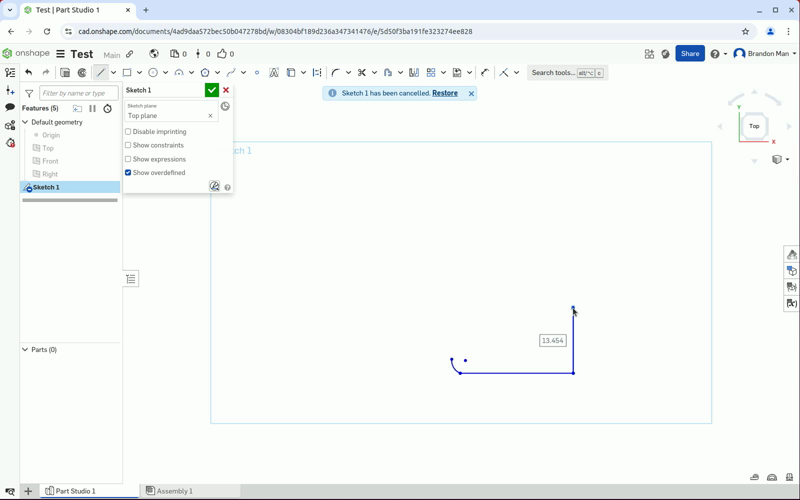
key(a)
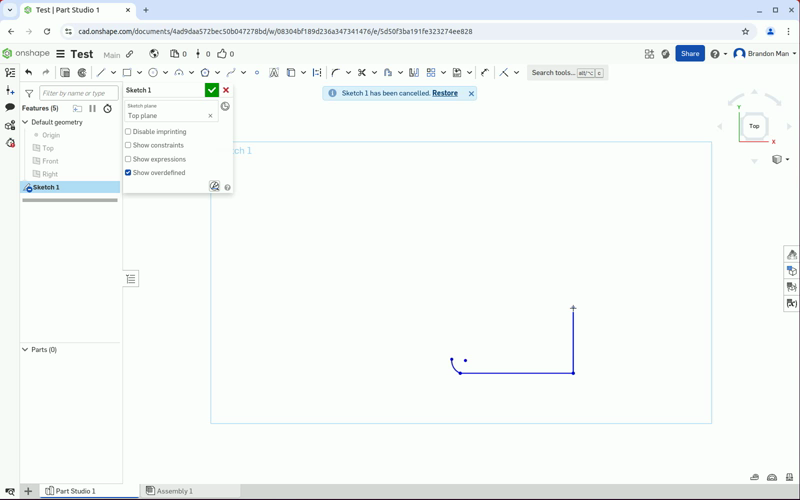
mouse_move(573, 307)
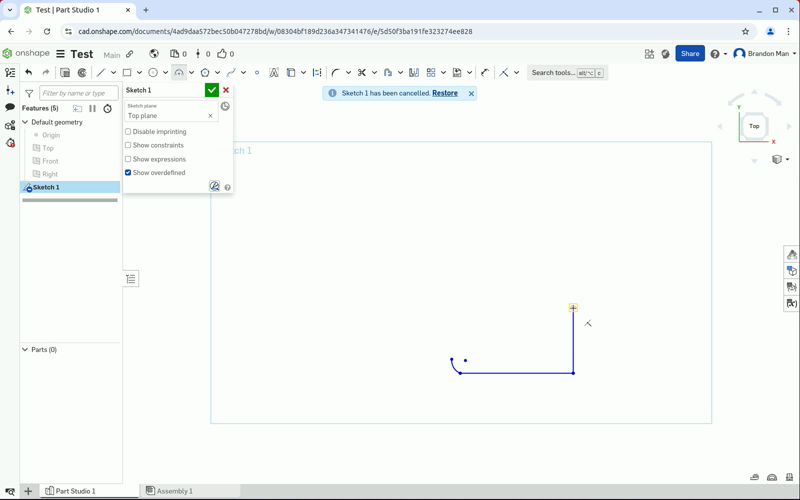
click(573, 307)
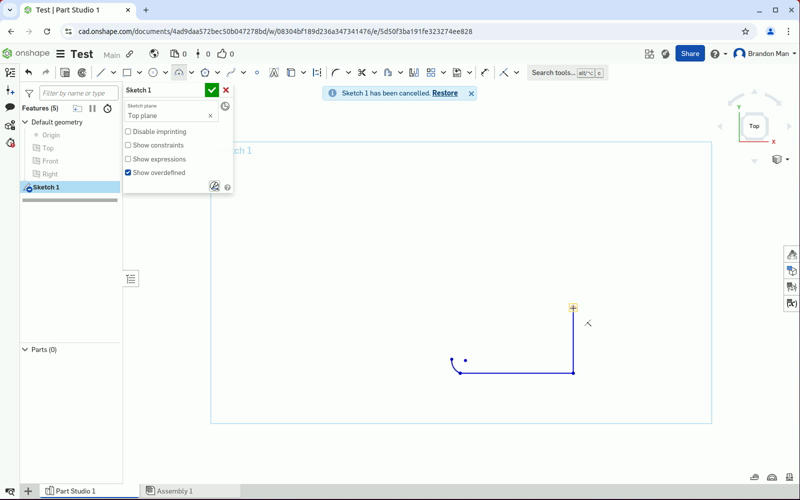
key_down(shift)
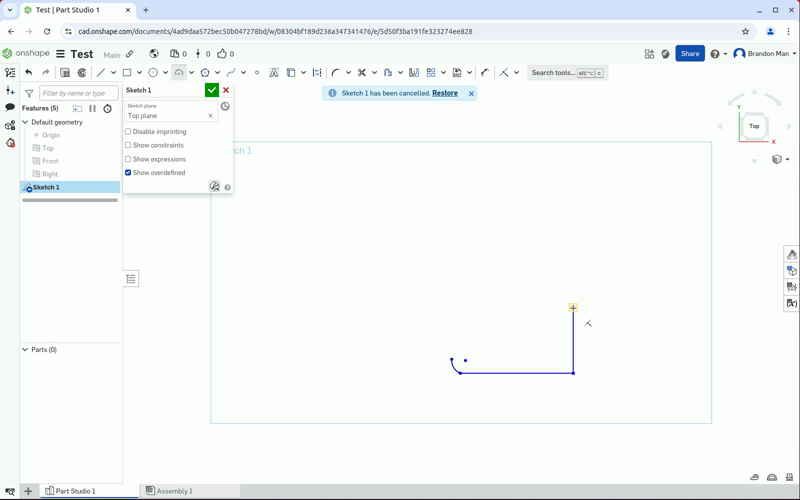
mouse_move(564, 293)
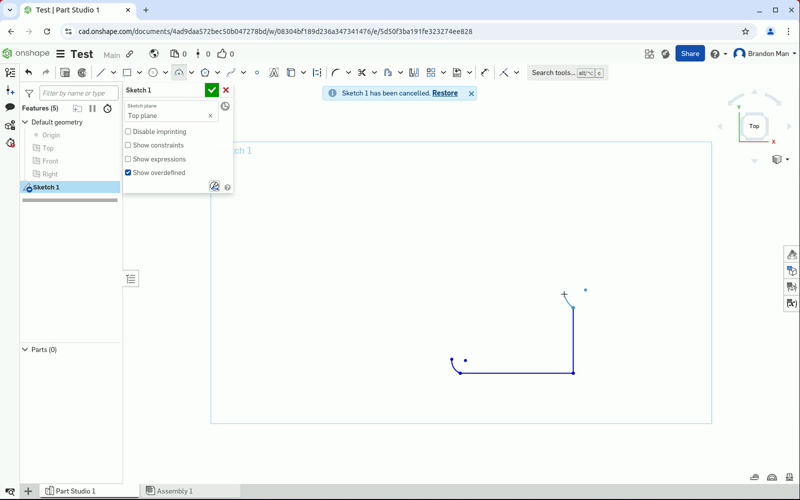
click(564, 293)
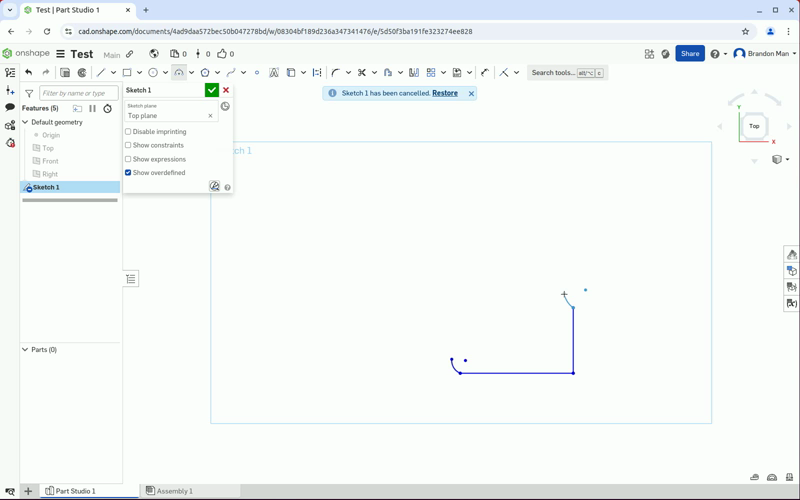
mouse_move(570, 299)
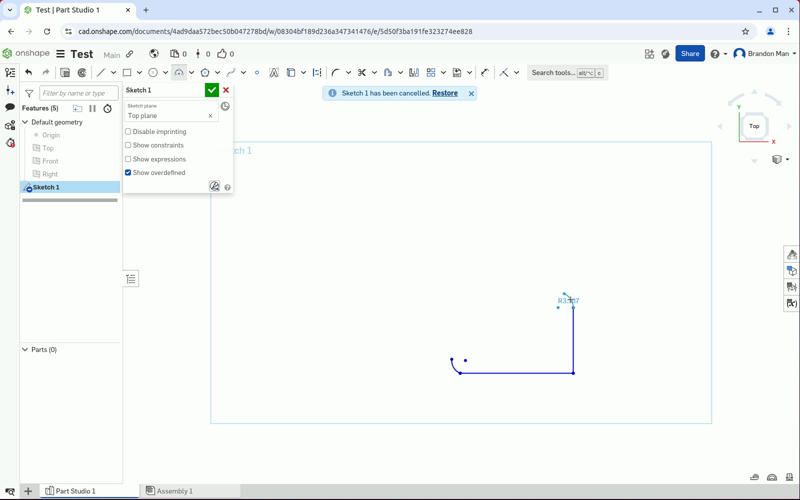
click(570, 299)
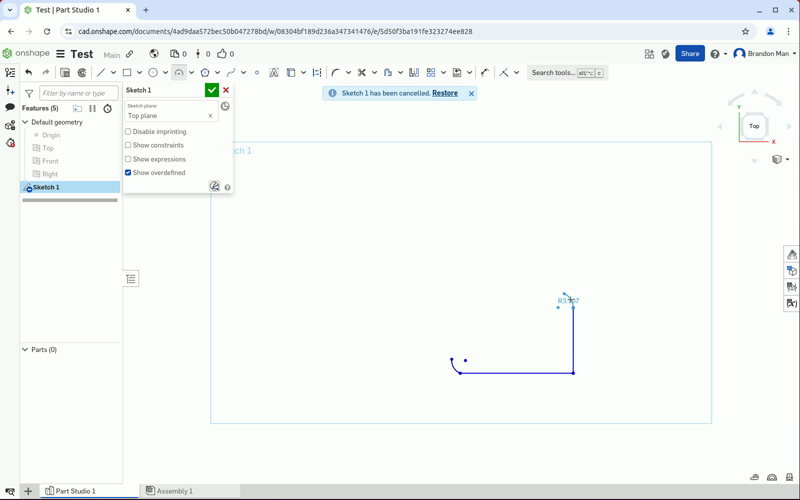
key_up(shift)
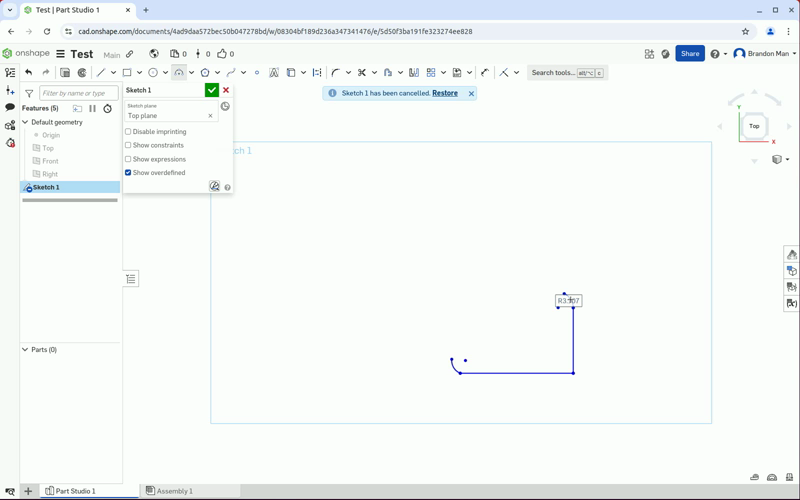
key(esc)
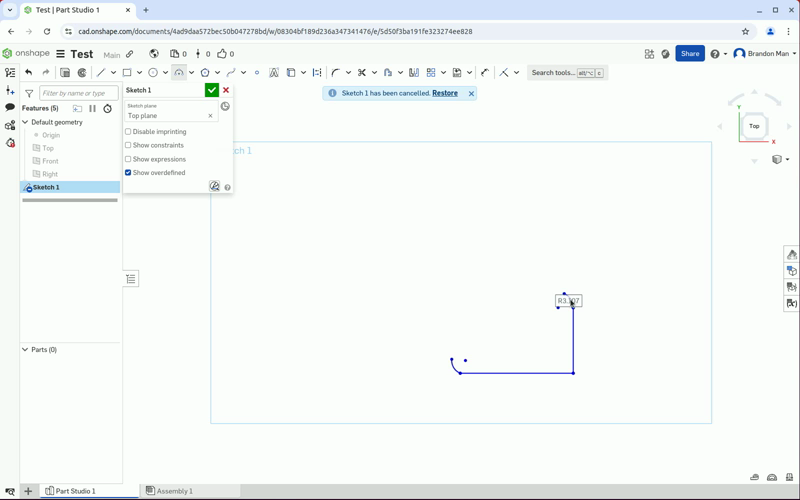
key(l)
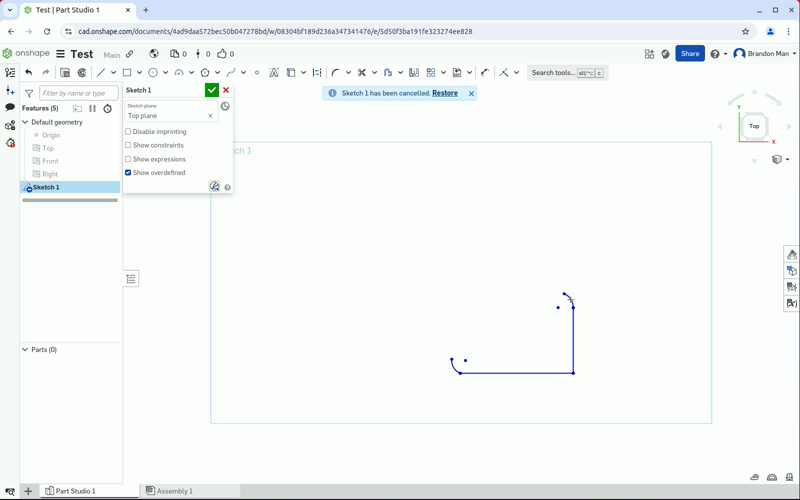
mouse_move(564, 293)
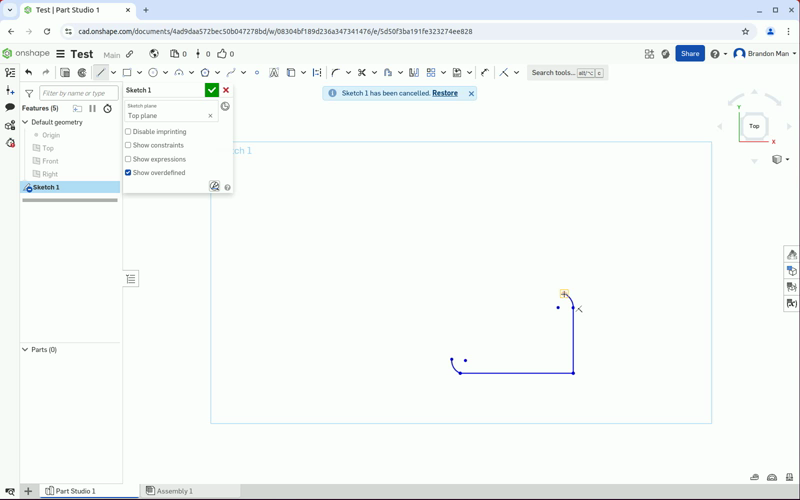
click(564, 293)
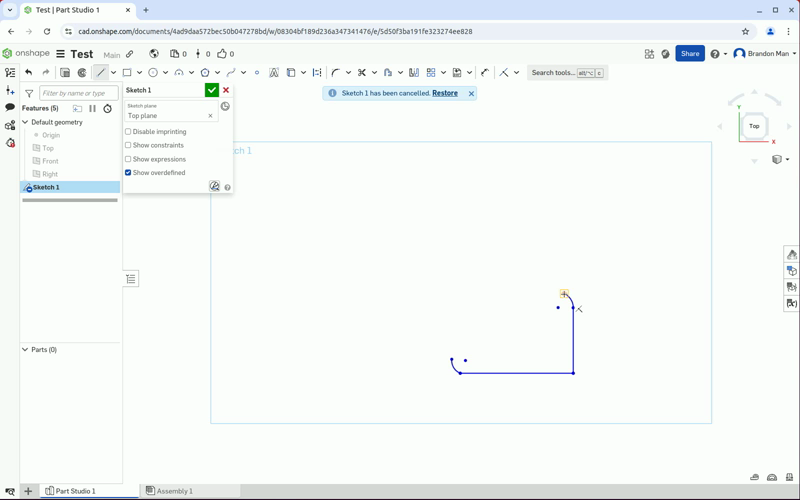
key_down(shift)
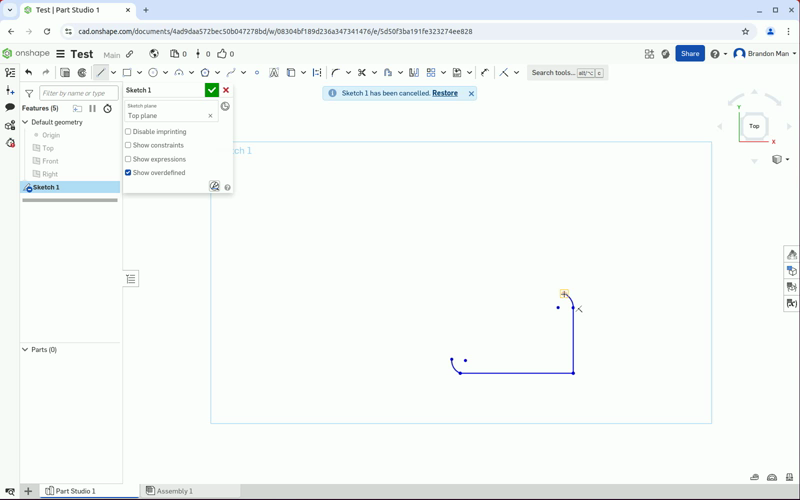
mouse_move(451, 293)
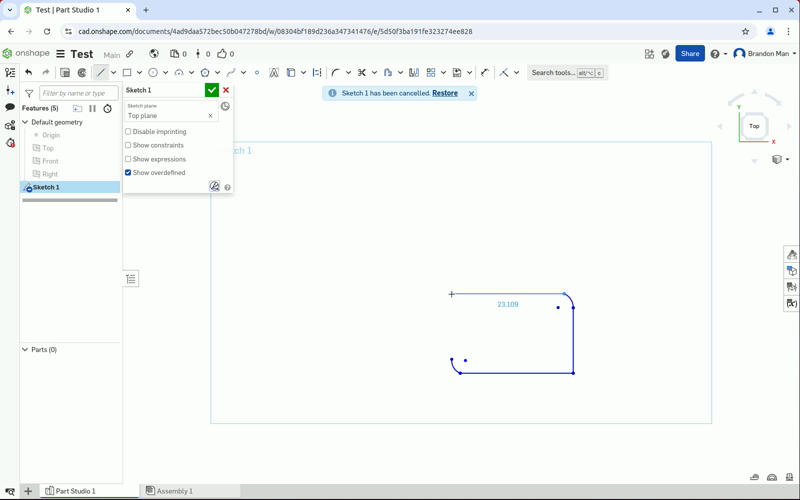
click(451, 293)
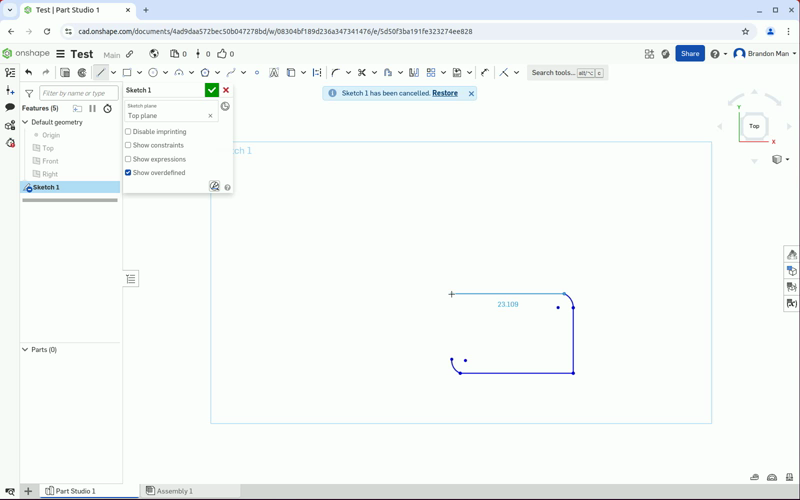
key_up(shift)
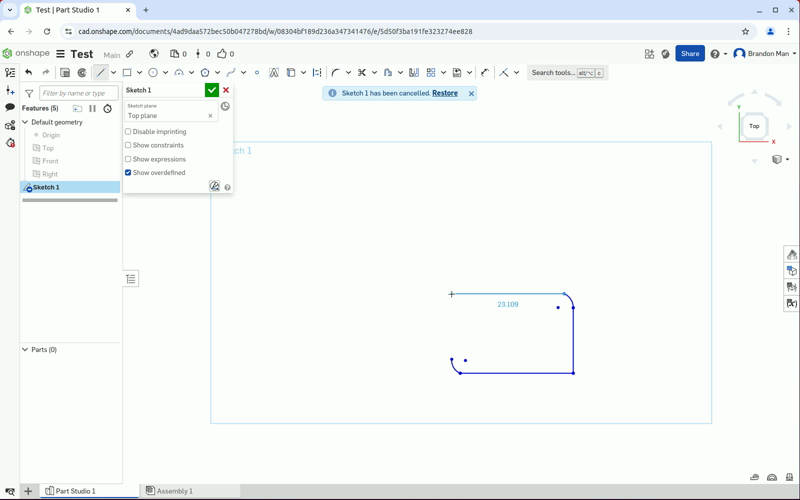
key_down(shift)
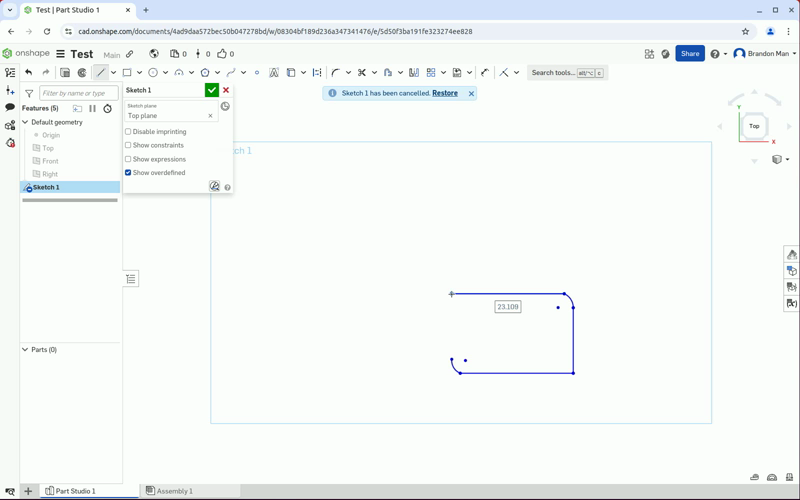
mouse_move(451, 359)
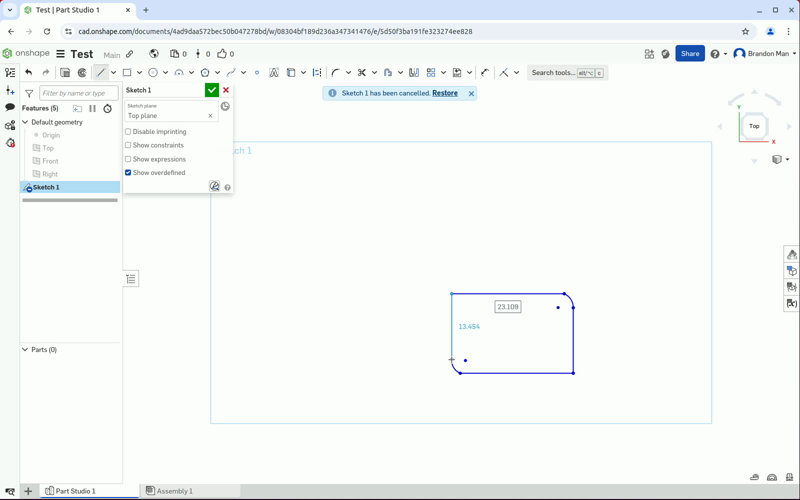
key_up(shift)
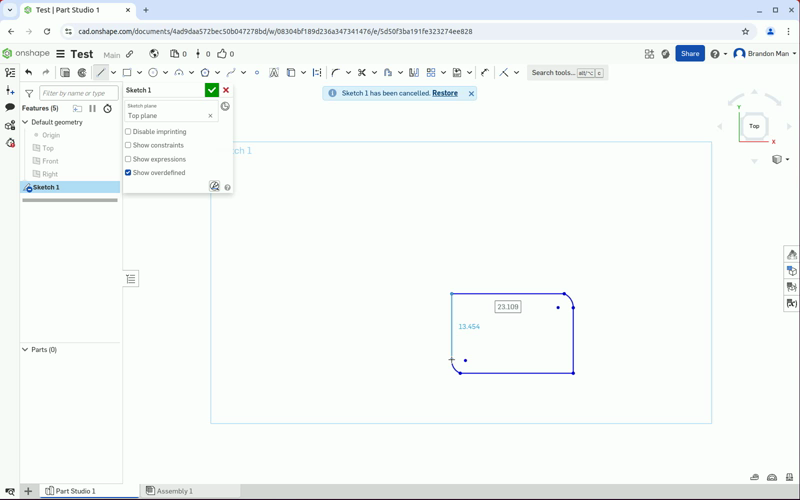
click(451, 359)
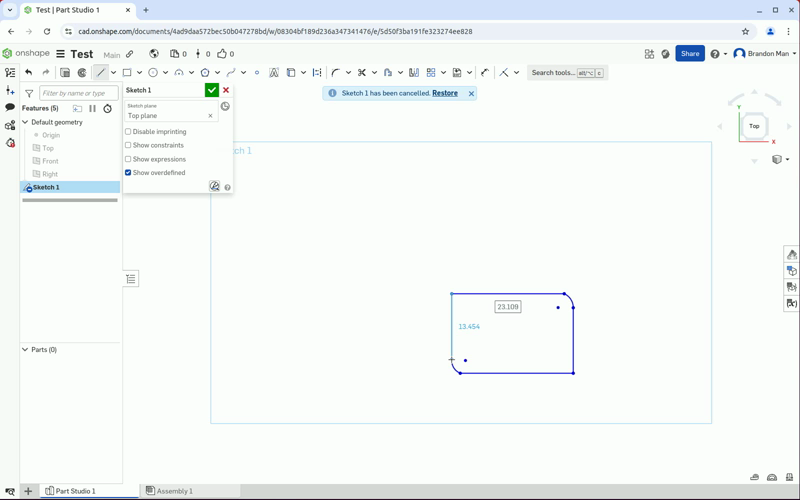
key(esc)
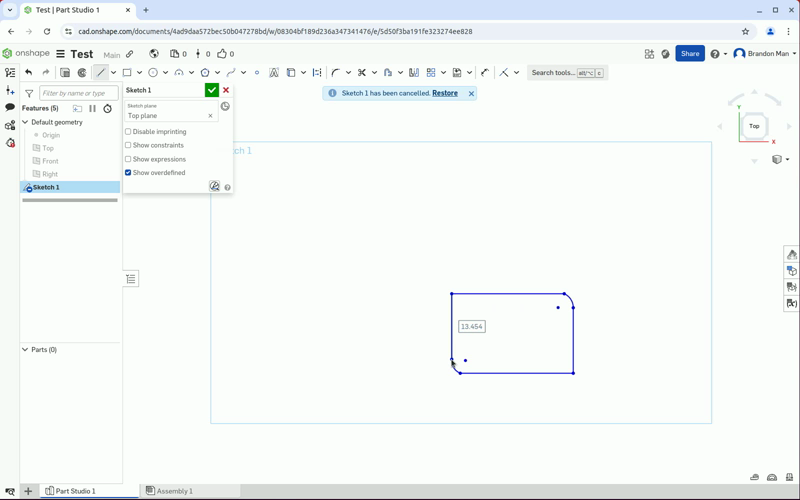
mouse_move(499, 323)
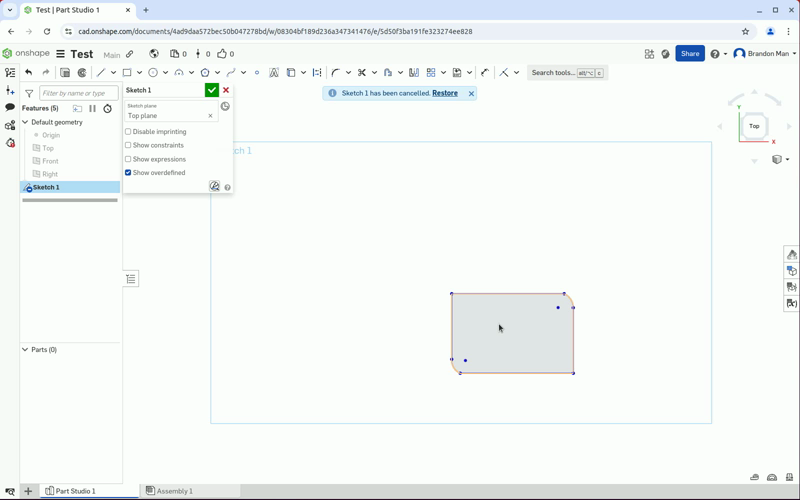
click(499, 323)
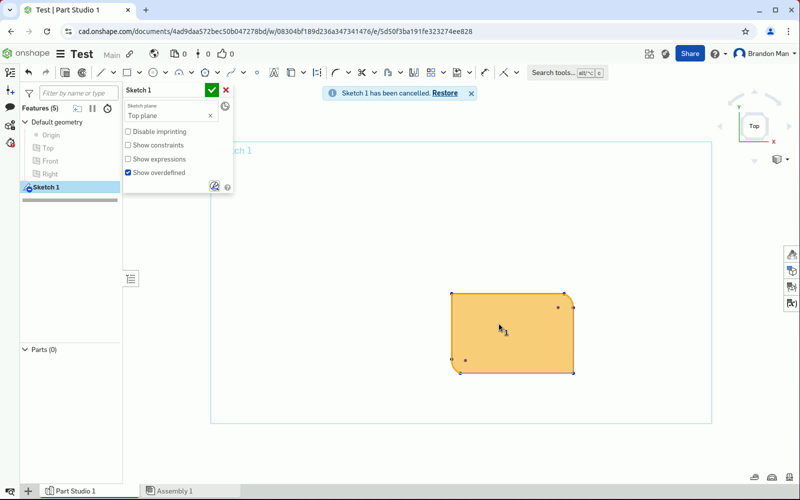
mouse_move(73, 352)
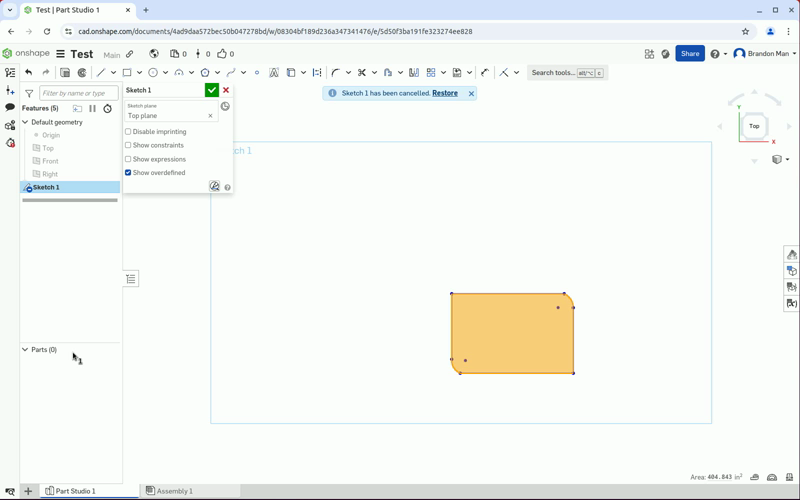
key(shift+y)
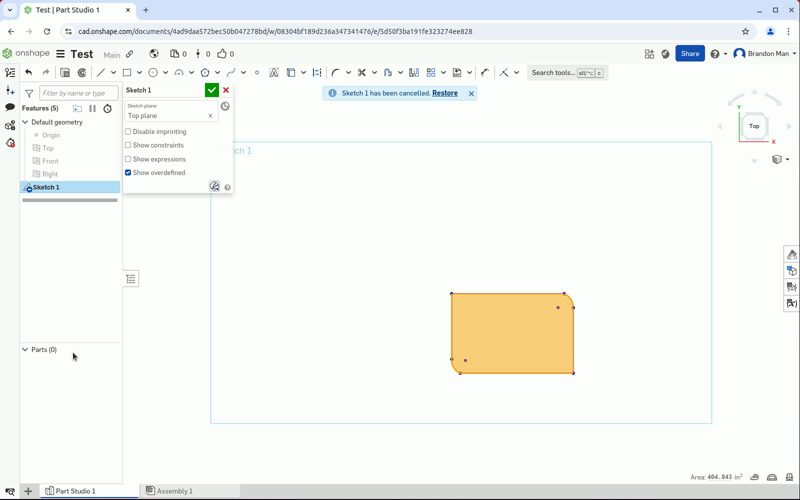
key(shift+e)
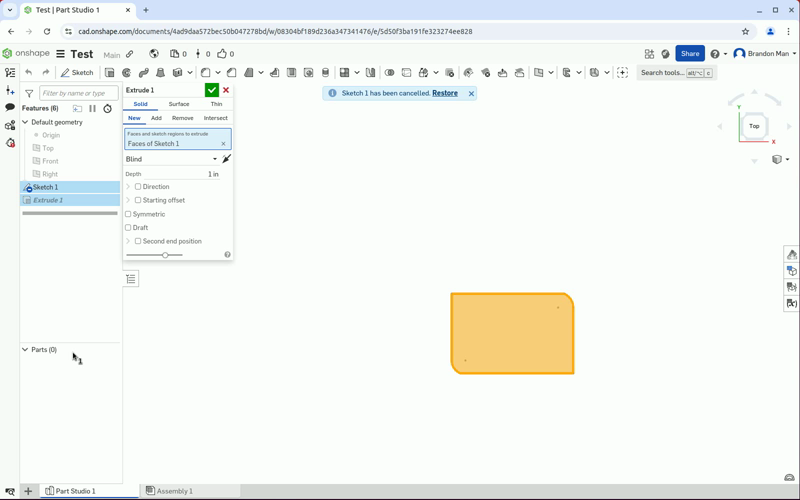
mouse_move(143, 106)
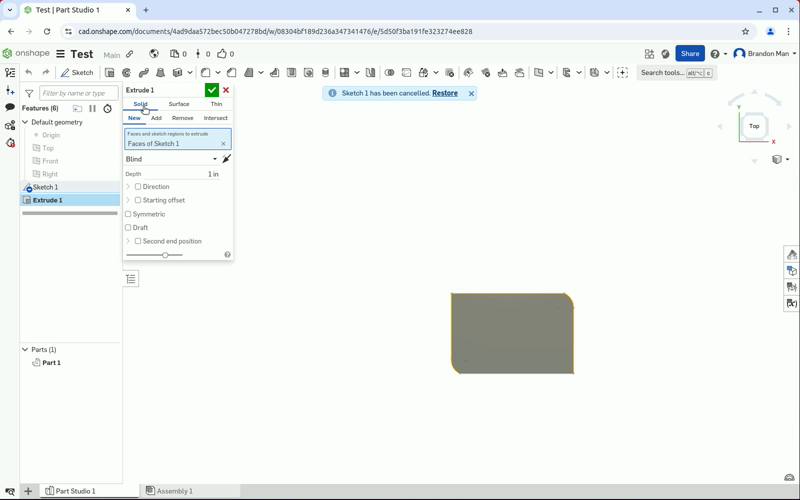
click(143, 106)
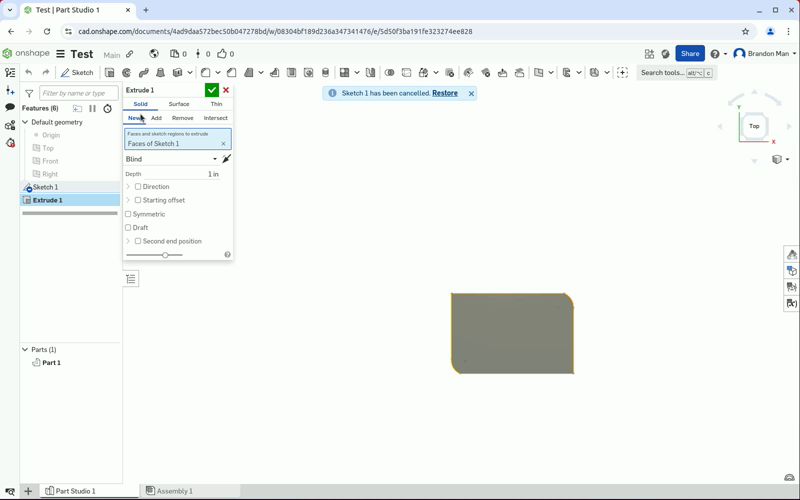
mouse_move(137, 120)
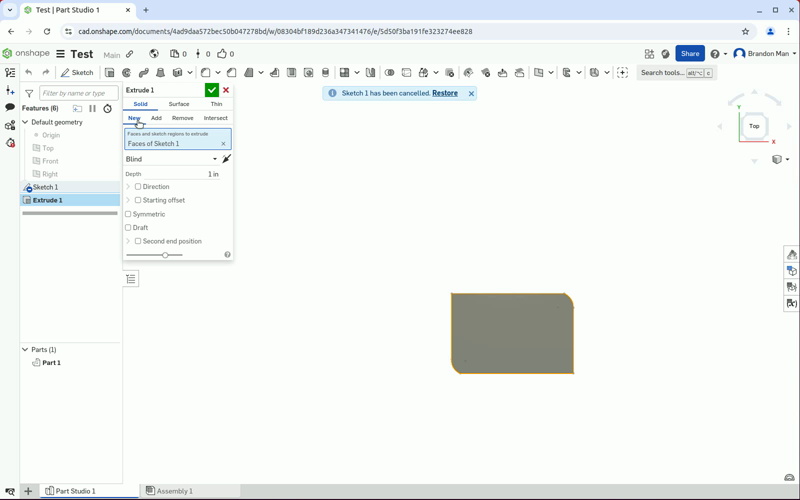
click(137, 120)
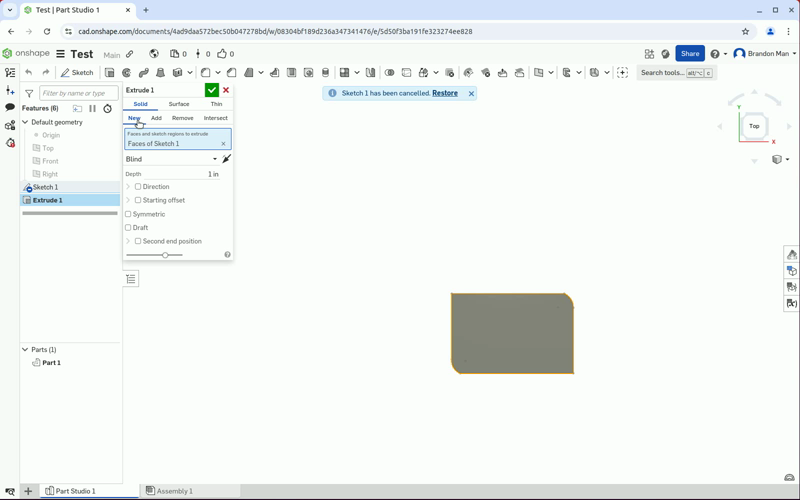
key(tab, 4)
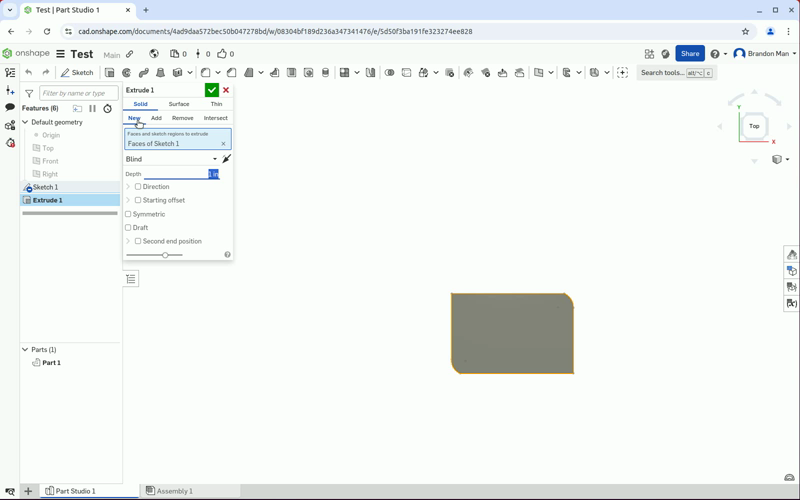
text(0.963)
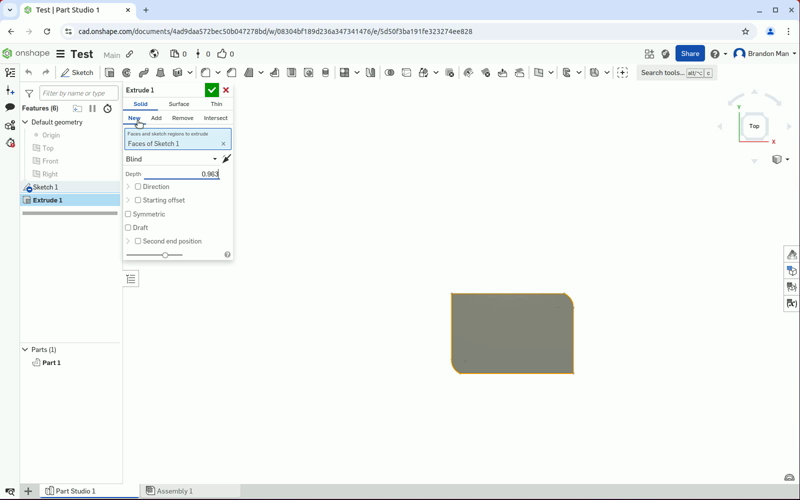
key(enter)
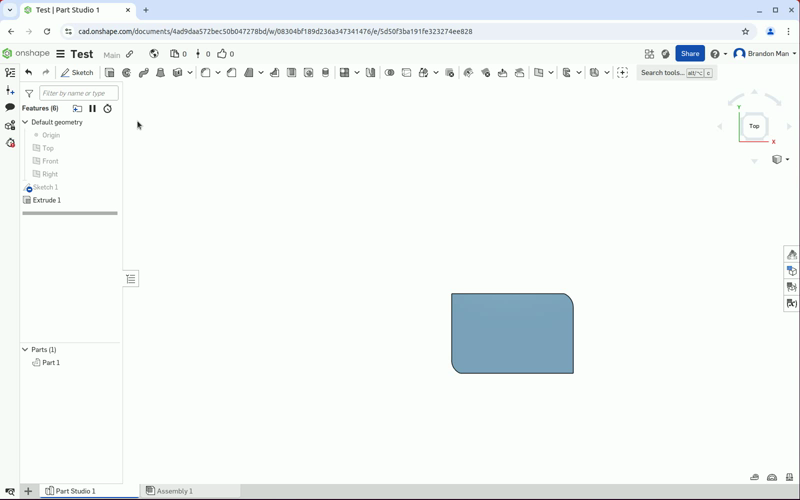
key(shift+h)
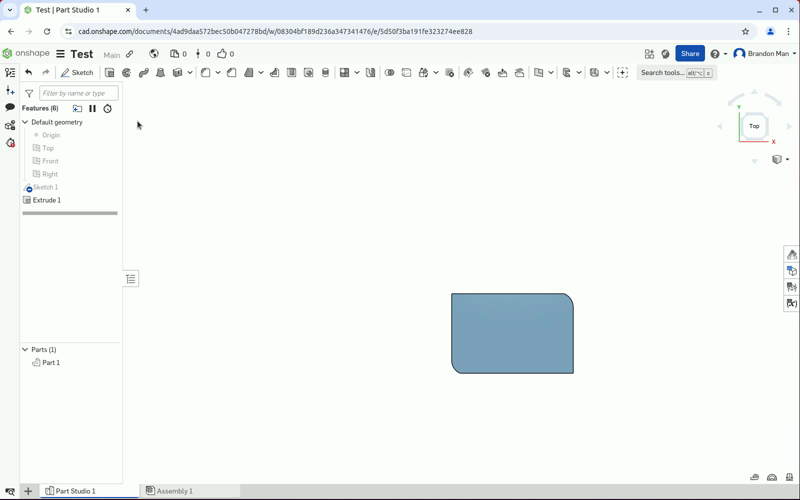
key(shift+h)
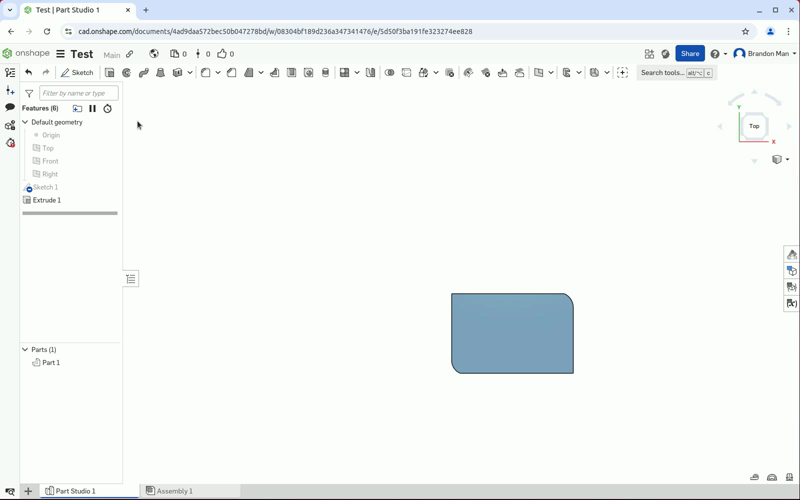
mouse_move(73, 189)
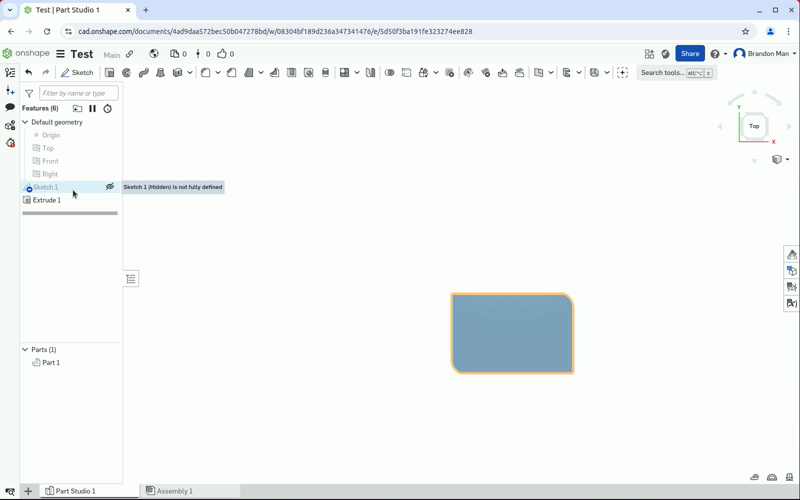
click(73, 189)
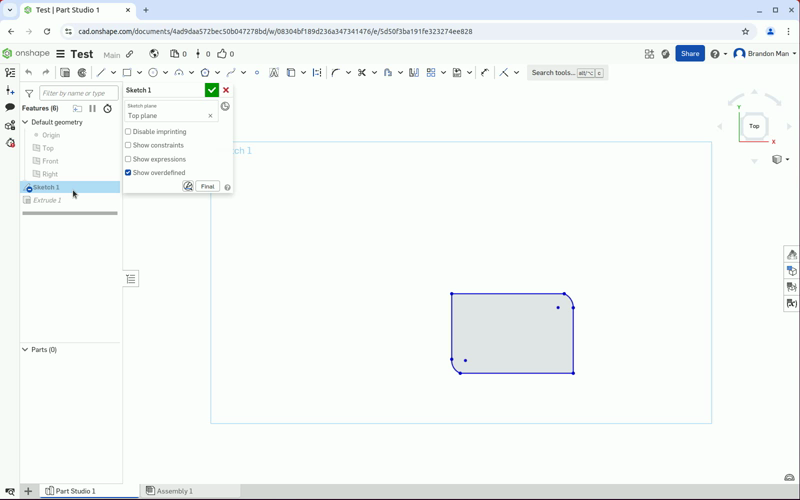
mouse_move(229, 92)
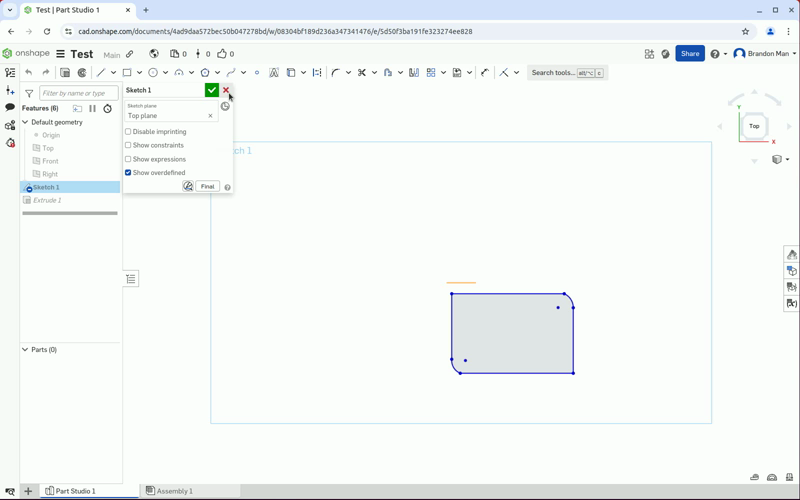
click(229, 92)
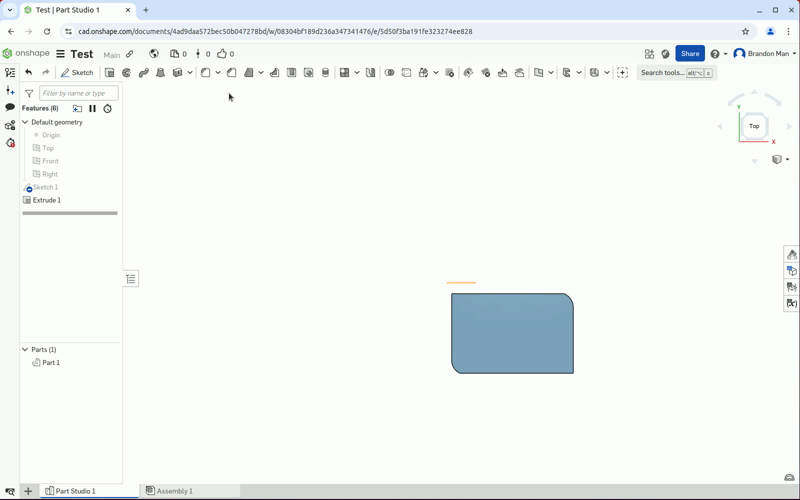
mouse_move(541, 75)
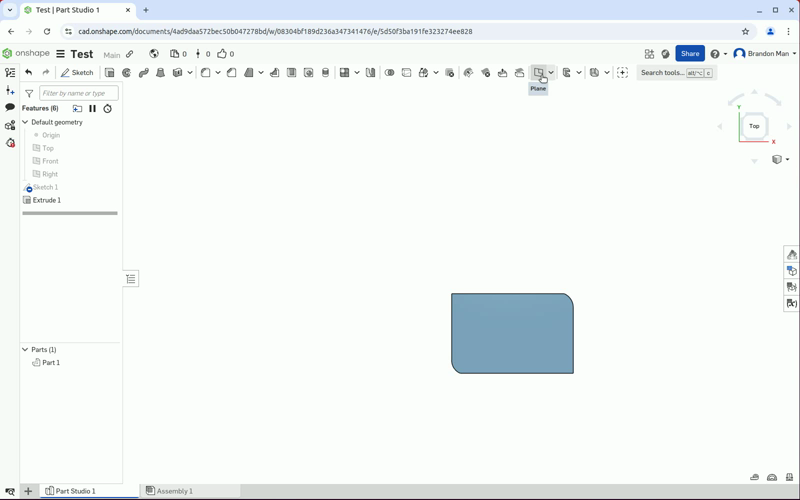
click(541, 75)
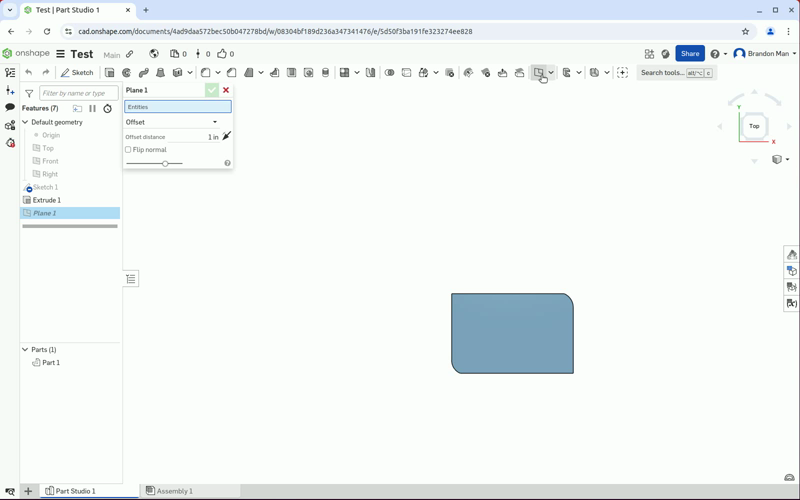
mouse_move(73, 150)
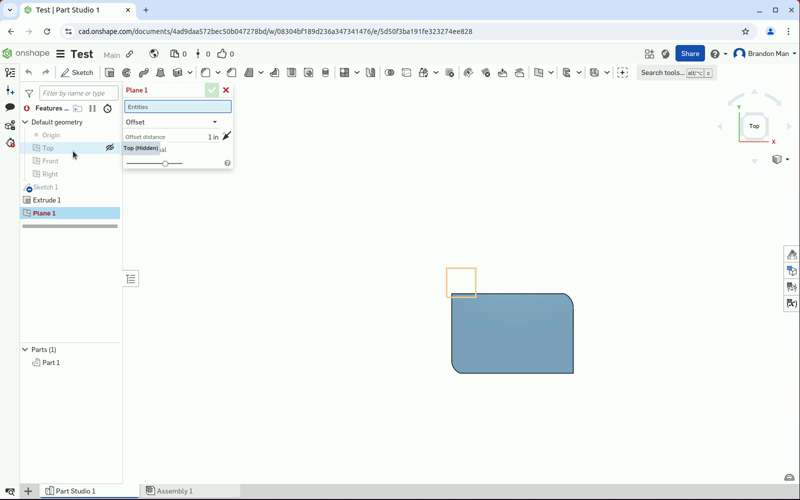
click(73, 150)
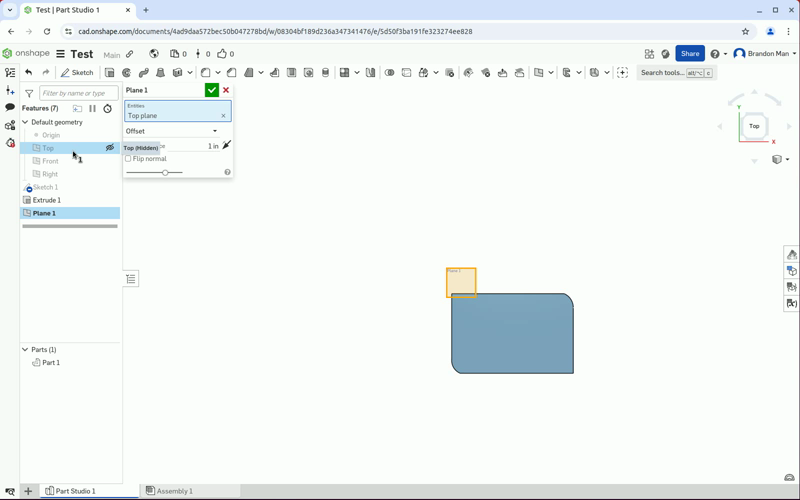
key(tab, 2)
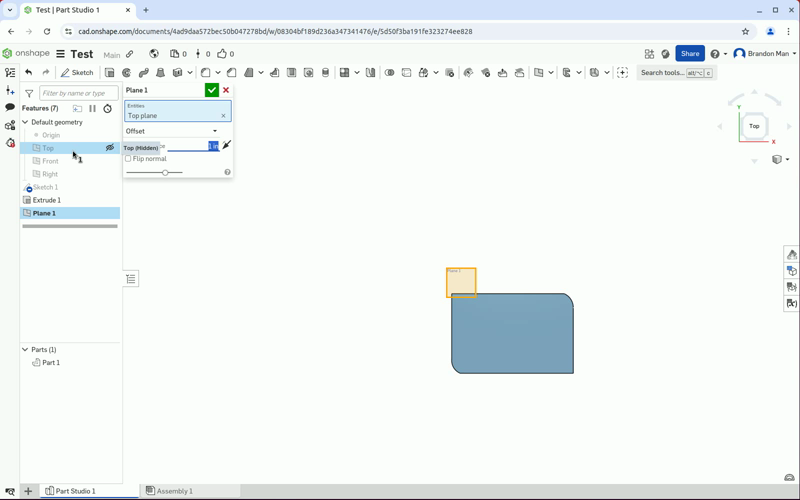
text(0.955)
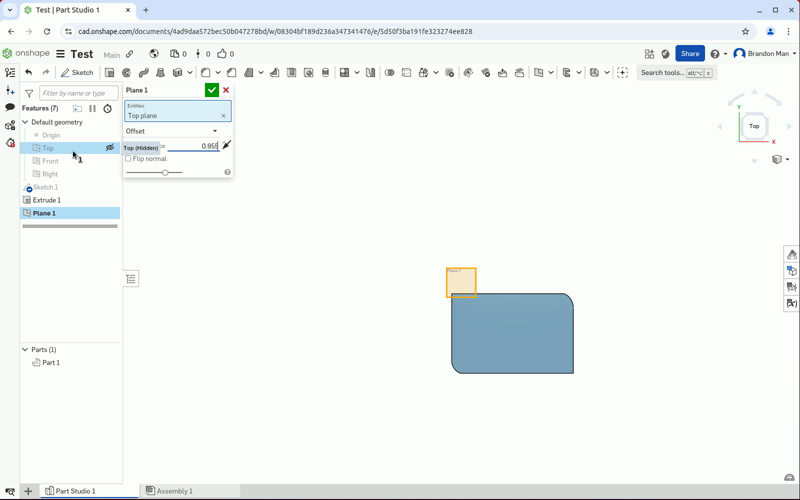
key(enter, 2)
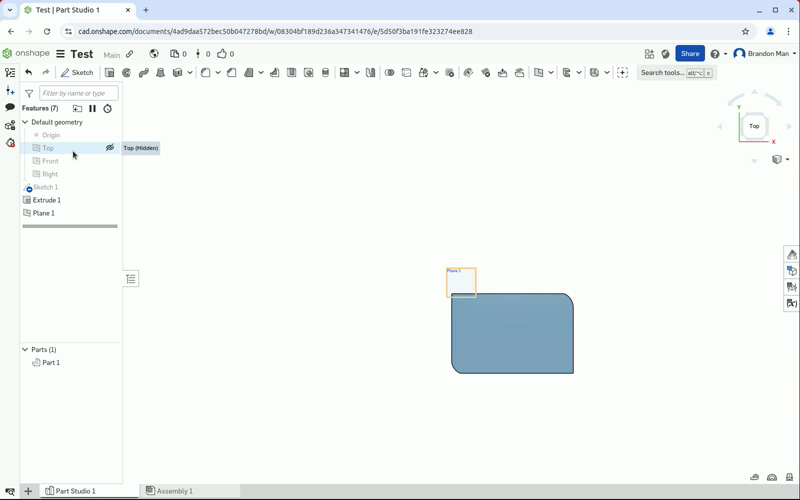
key(shift+s)
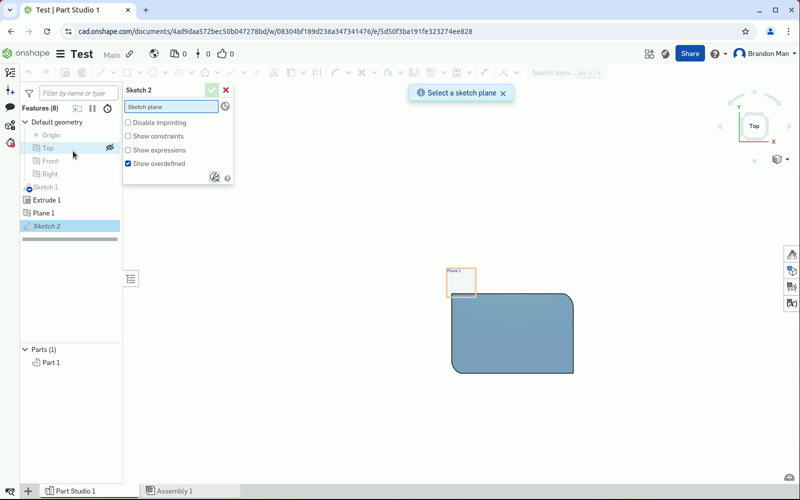
mouse_move(73, 215)
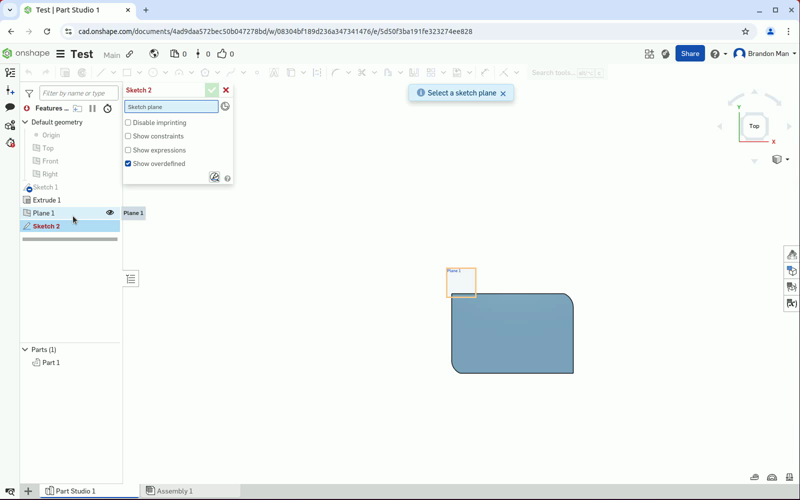
click(73, 215)
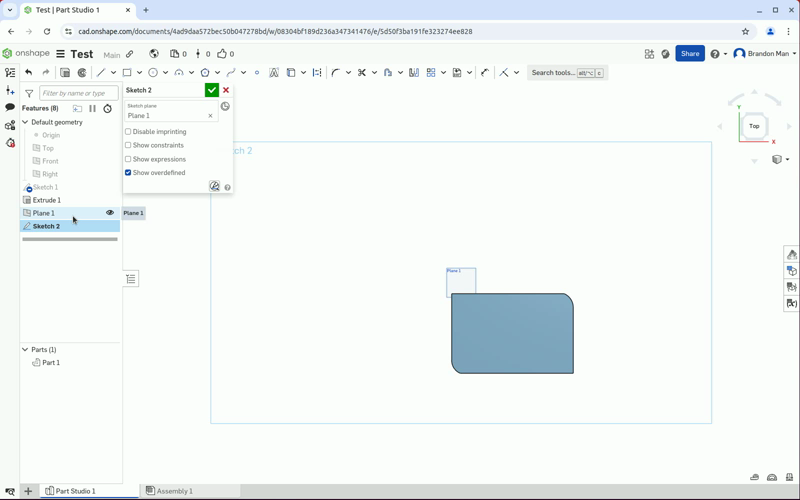
mouse_move(73, 352)
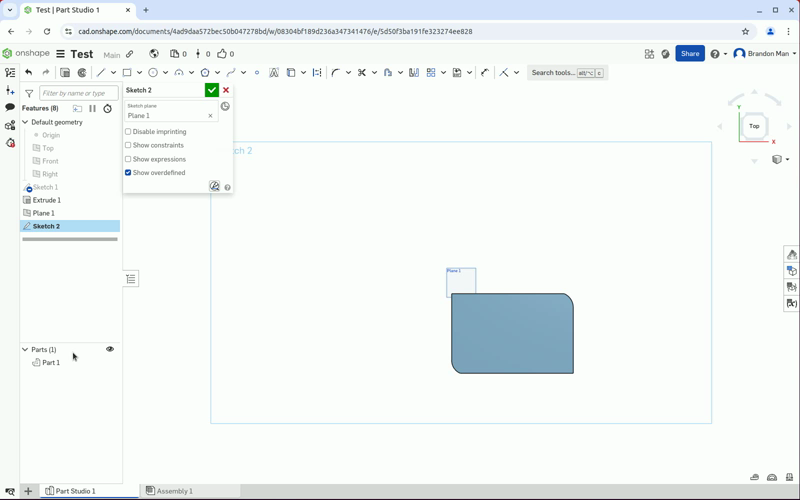
key(y)
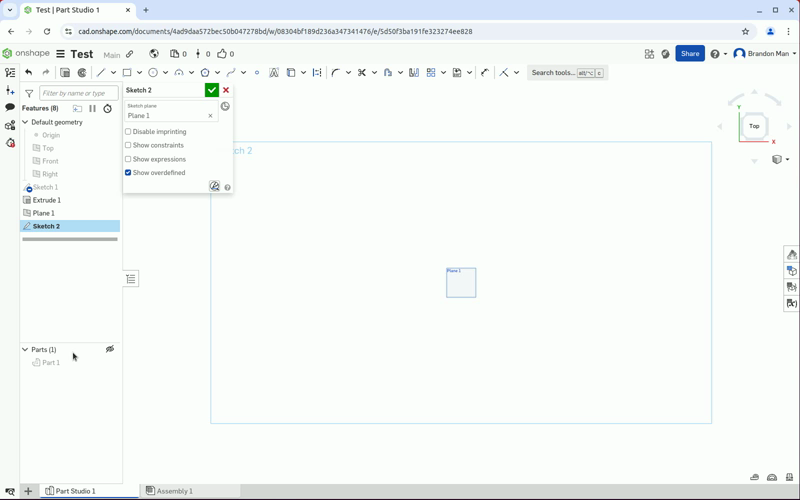
key(l)
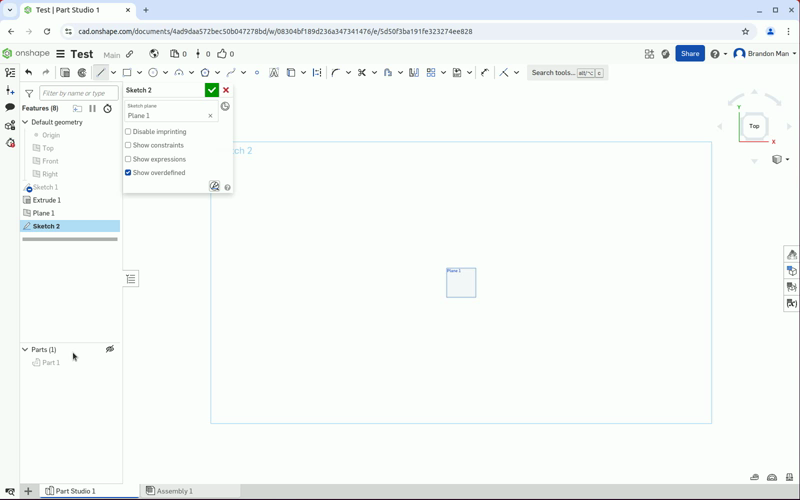
key_down(shift)
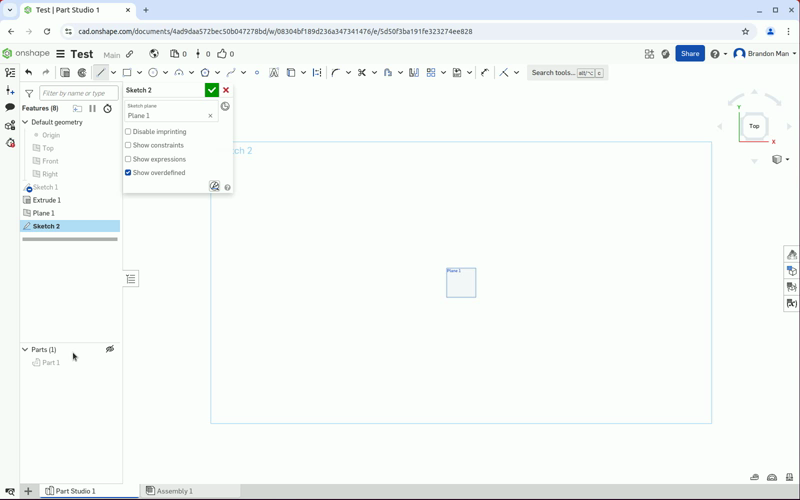
mouse_move(460, 360)
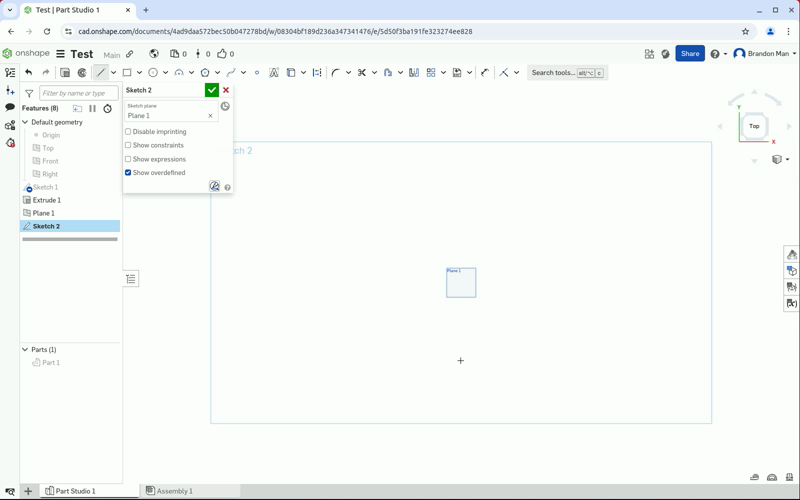
click(460, 360)
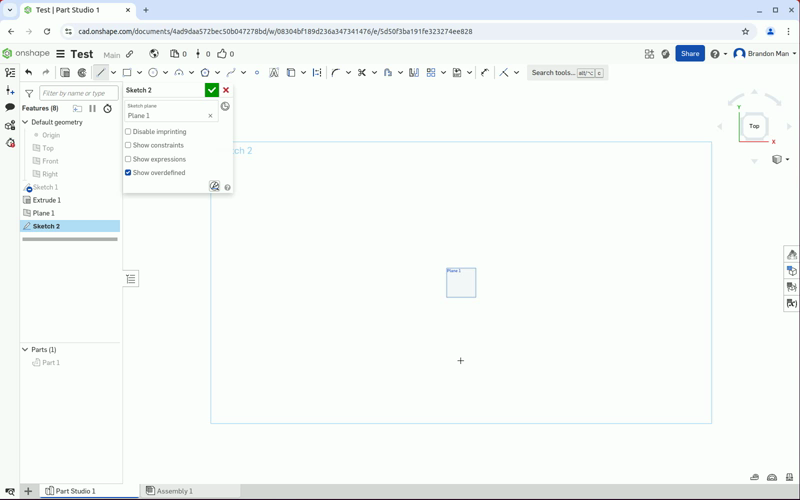
key_up(shift)
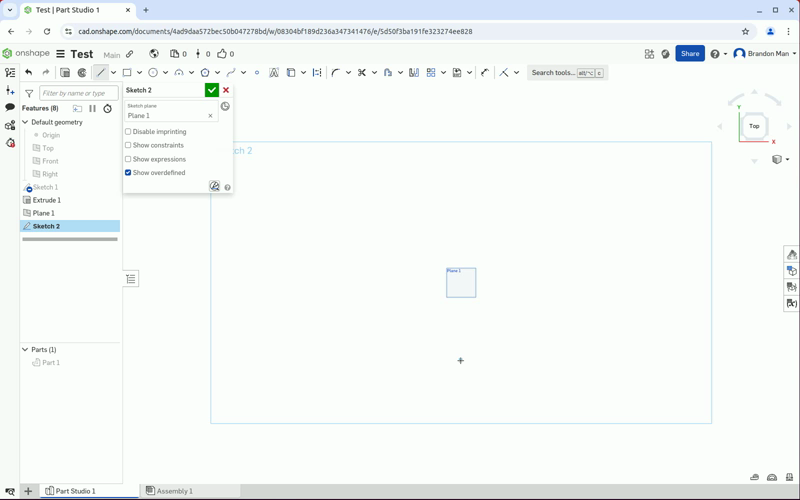
key_down(shift)
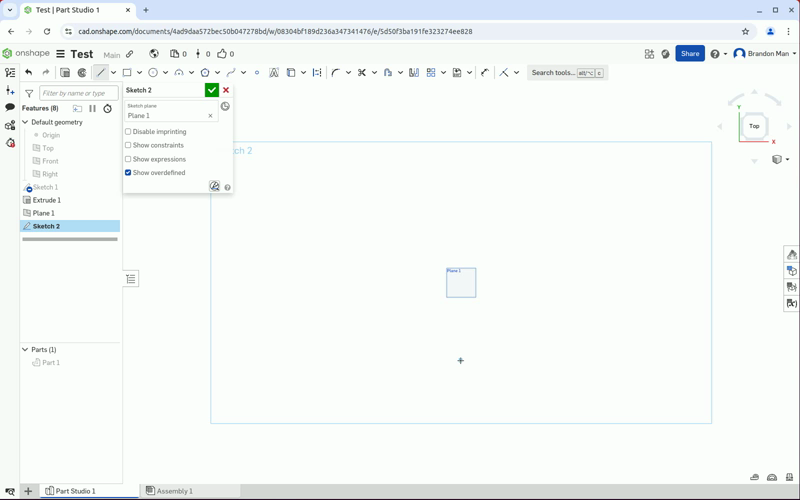
mouse_move(564, 360)
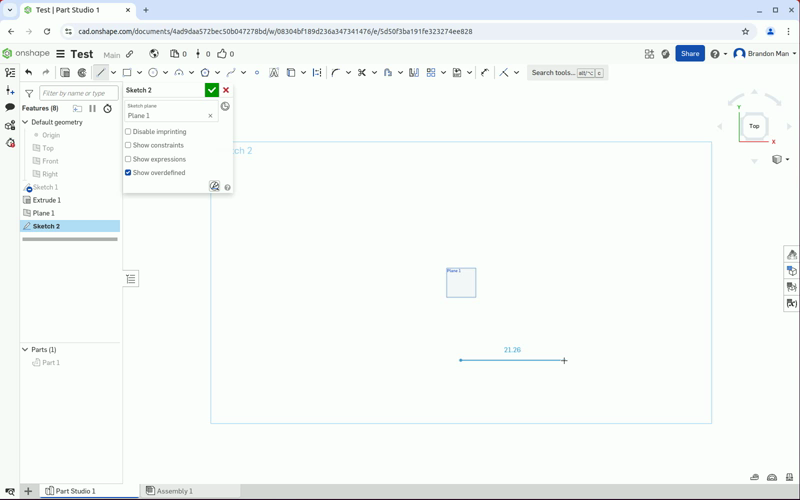
click(564, 360)
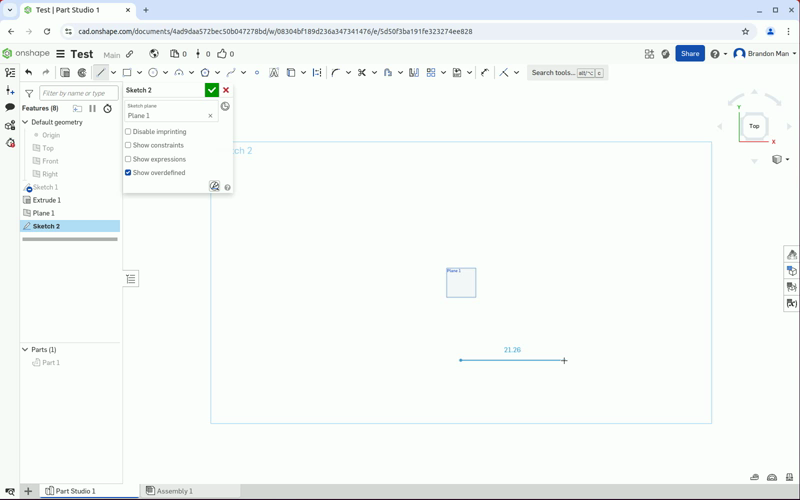
key_up(shift)
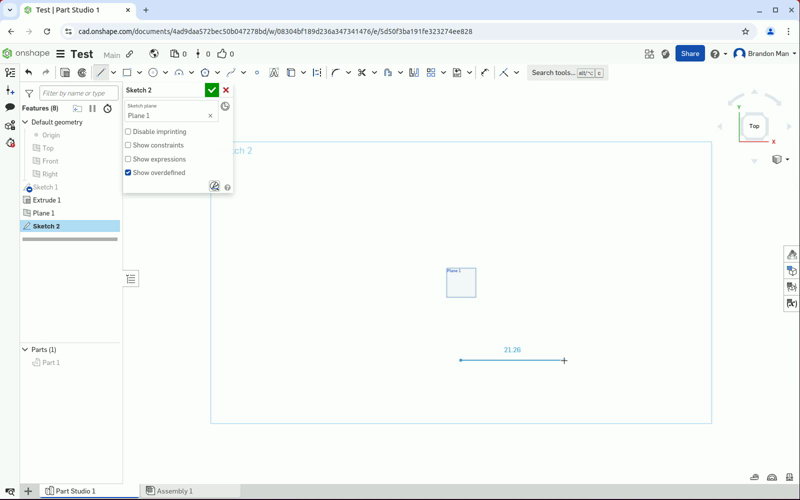
key_down(shift)
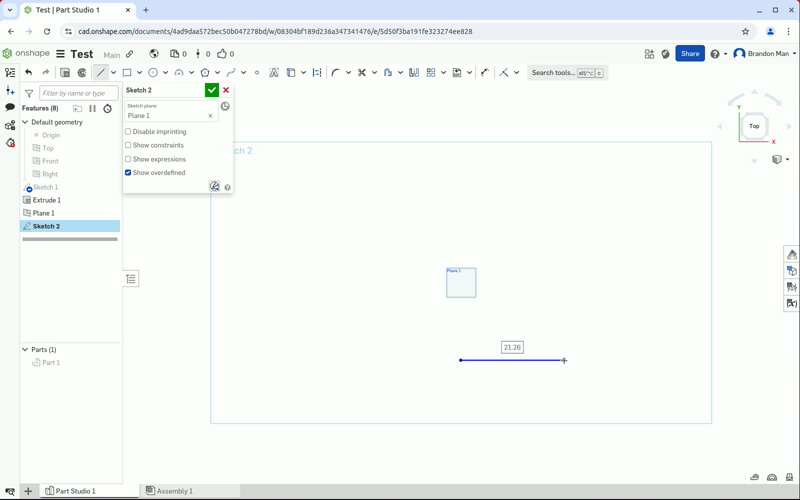
mouse_move(589, 360)
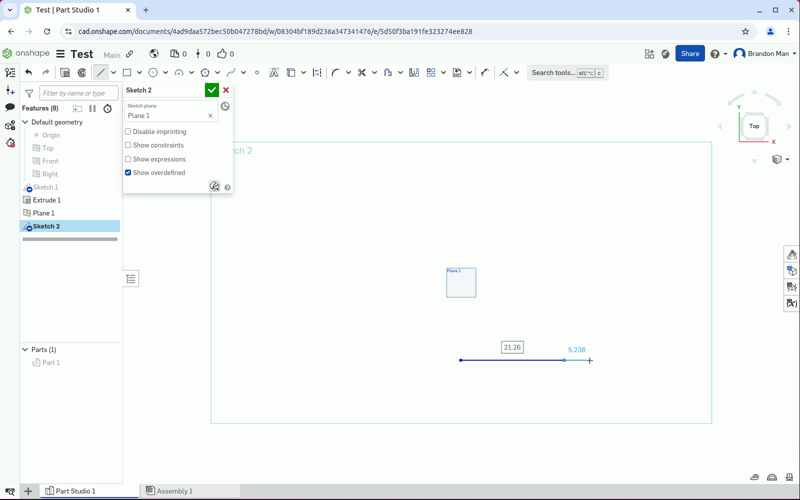
mouse_move(564, 302)
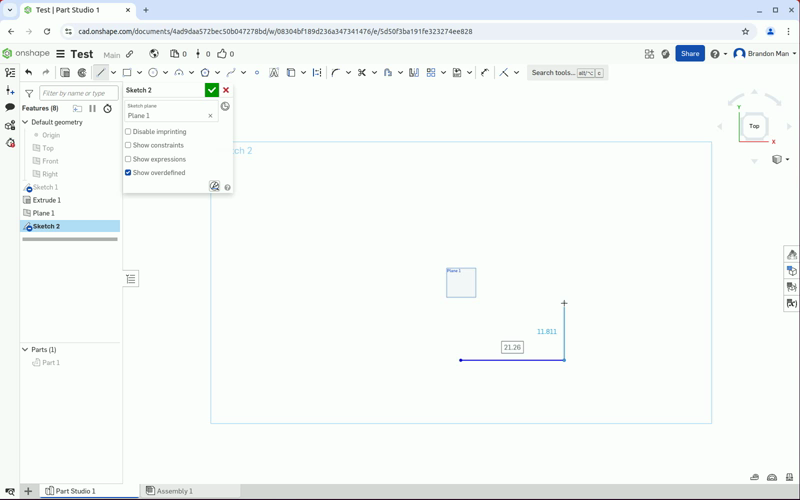
click(564, 302)
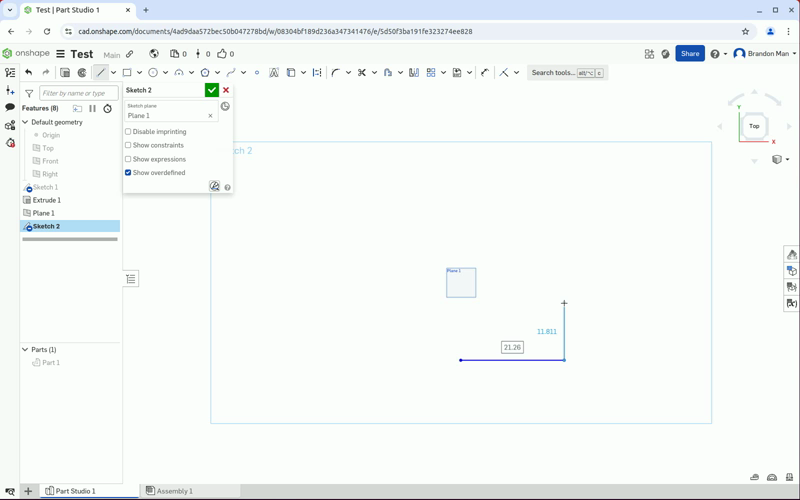
key_up(shift)
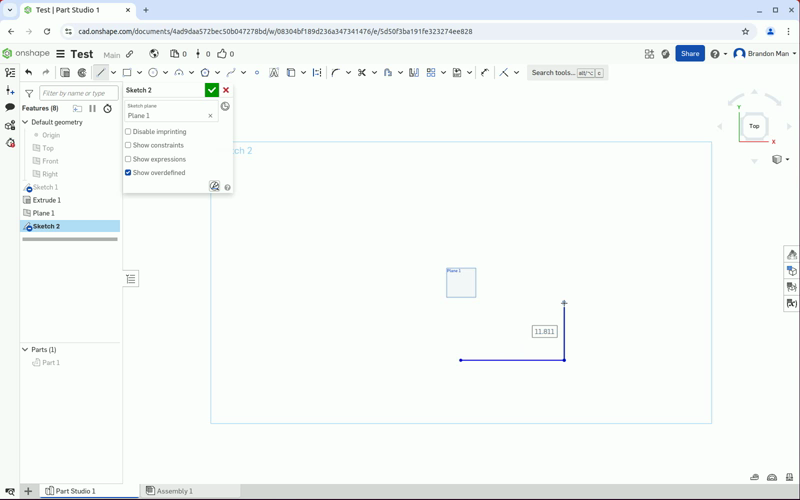
key_down(shift)
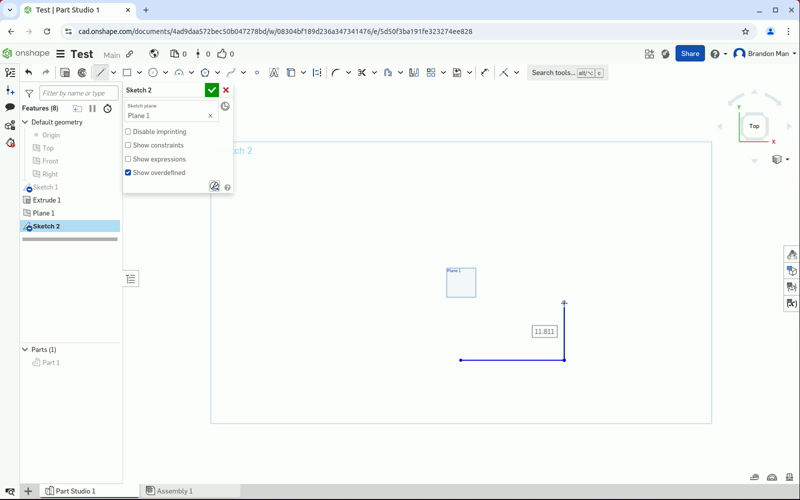
mouse_move(460, 302)
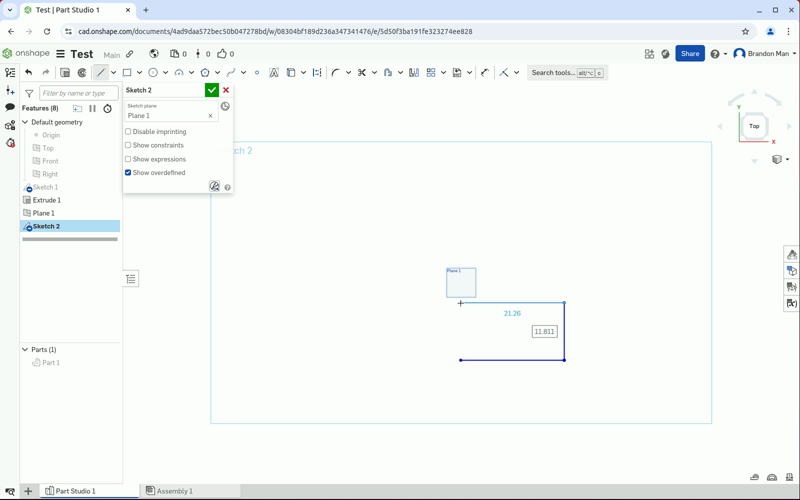
click(460, 302)
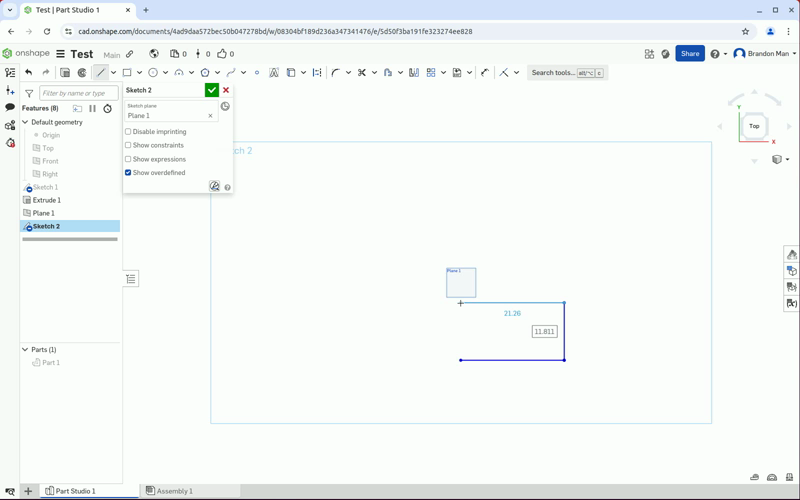
key_up(shift)
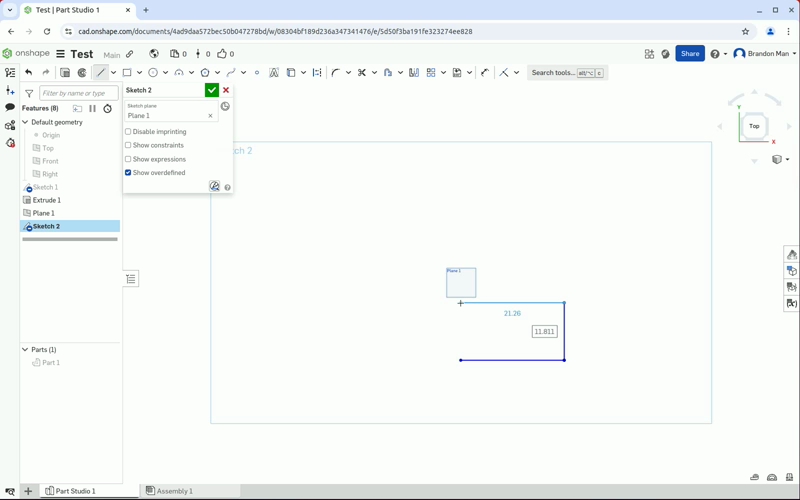
mouse_move(490, 302)
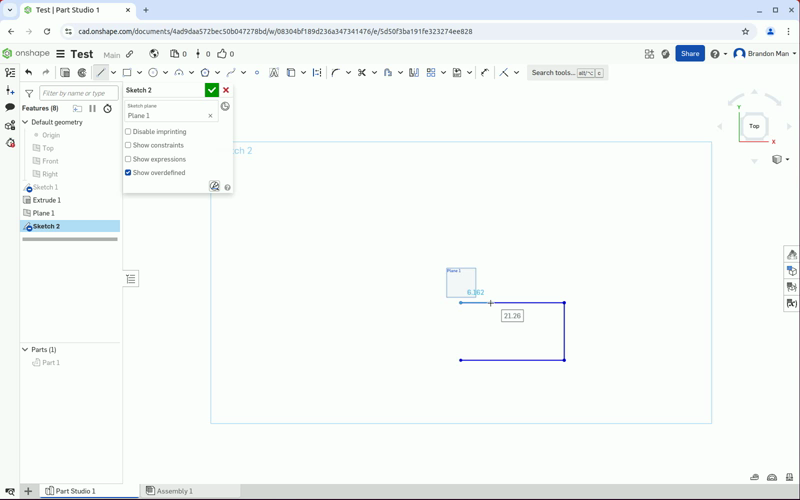
key_down(shift)
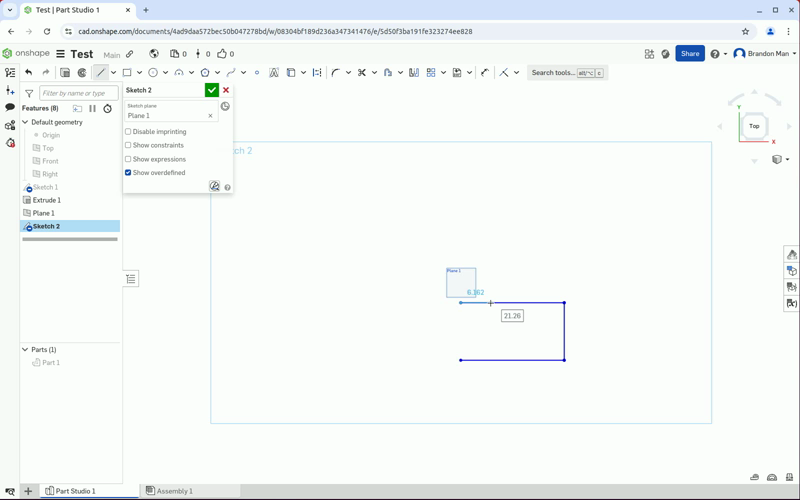
mouse_move(460, 360)
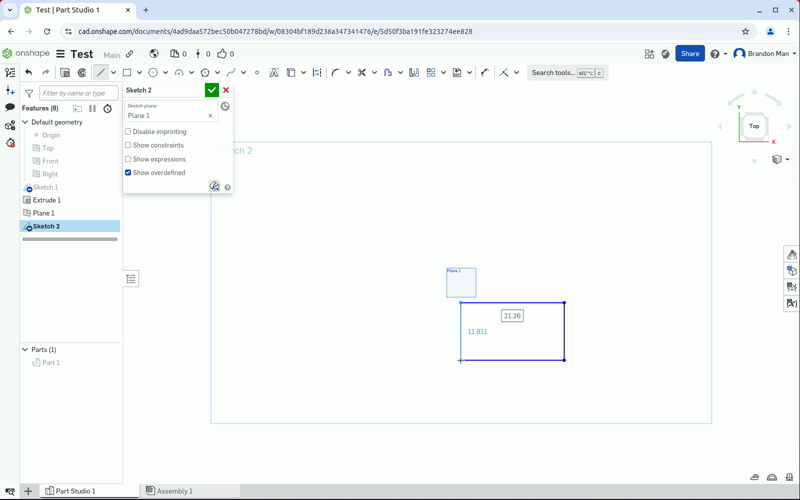
key_up(shift)
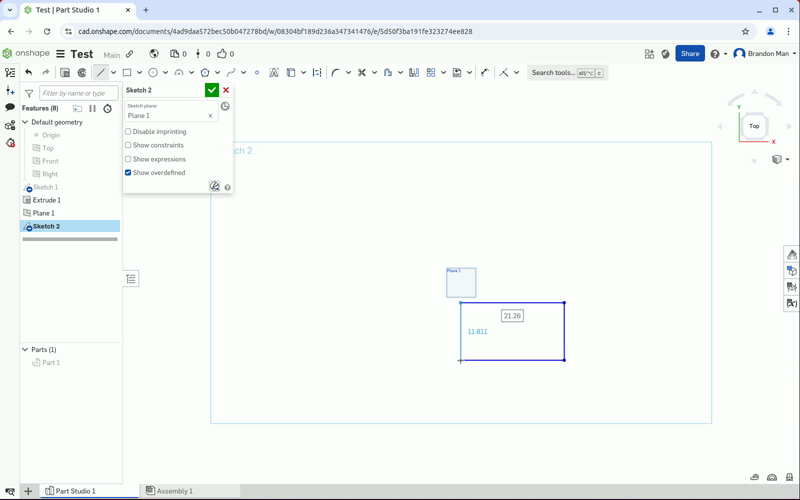
click(460, 360)
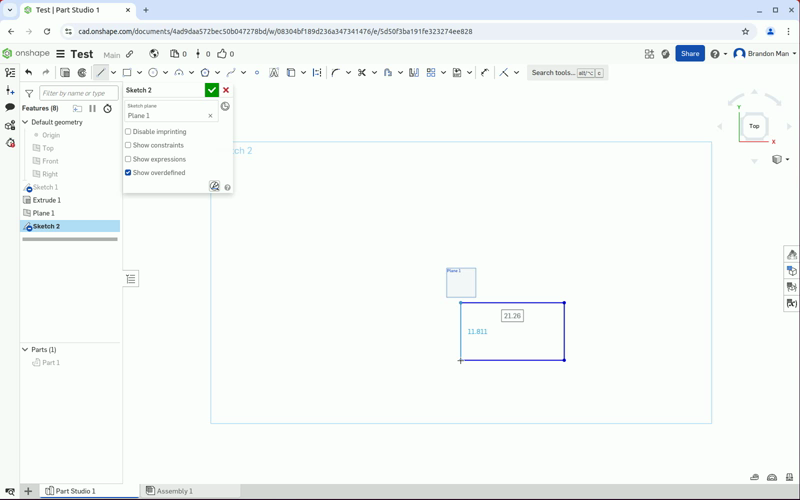
key(esc)
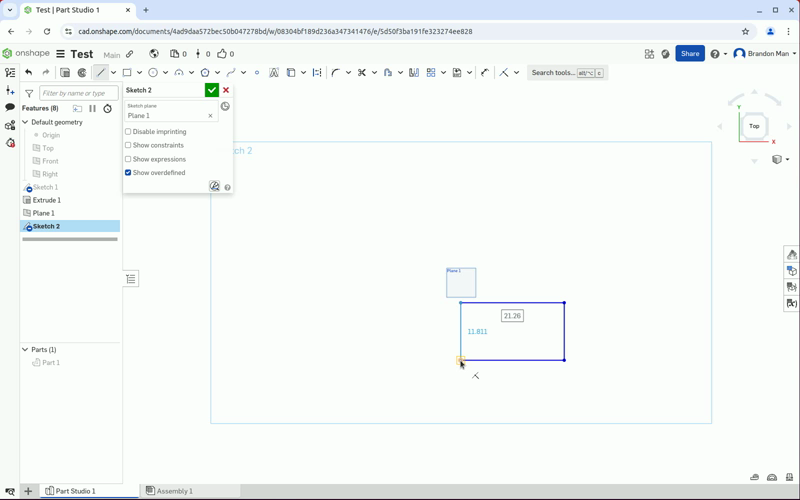
mouse_move(475, 329)
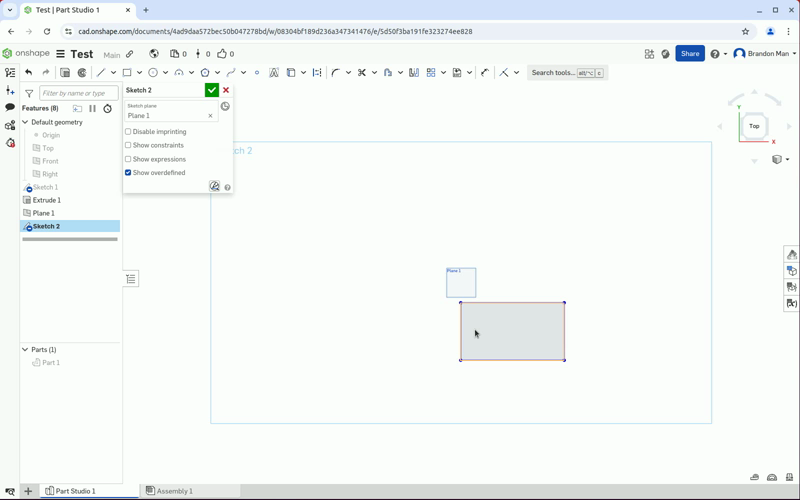
click(475, 329)
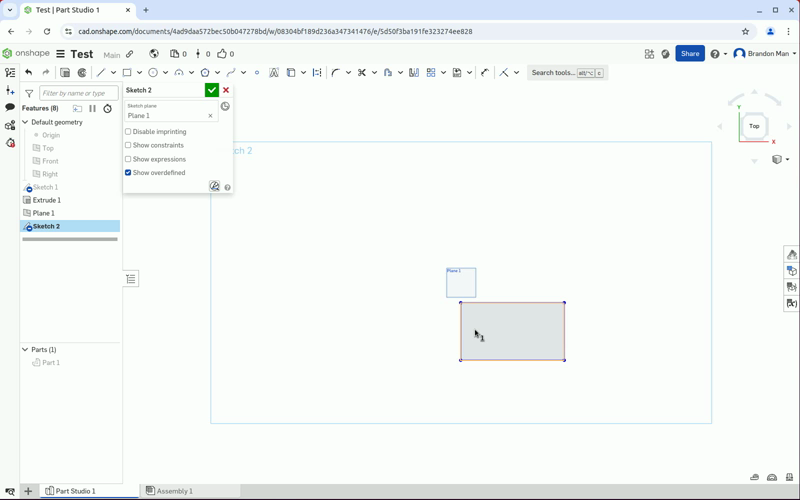
mouse_move(73, 352)
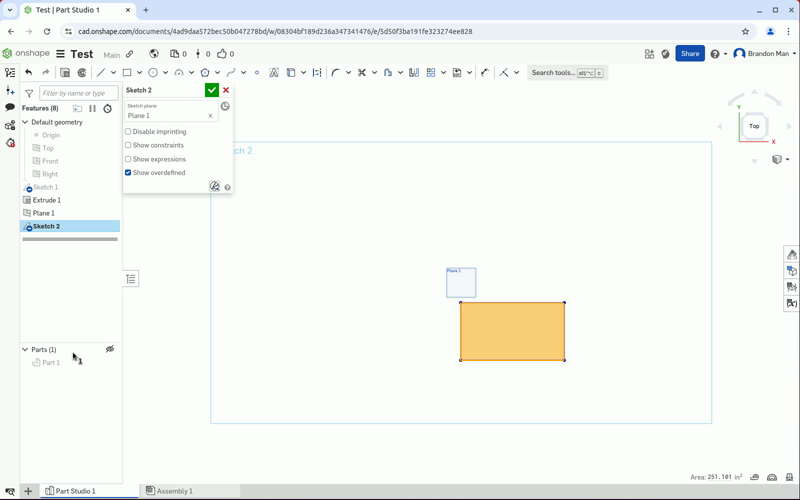
key(shift+y)
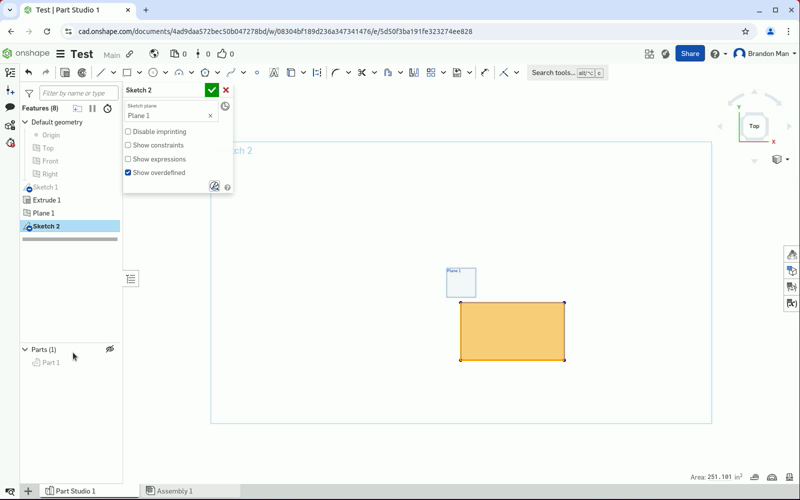
key(shift+e)
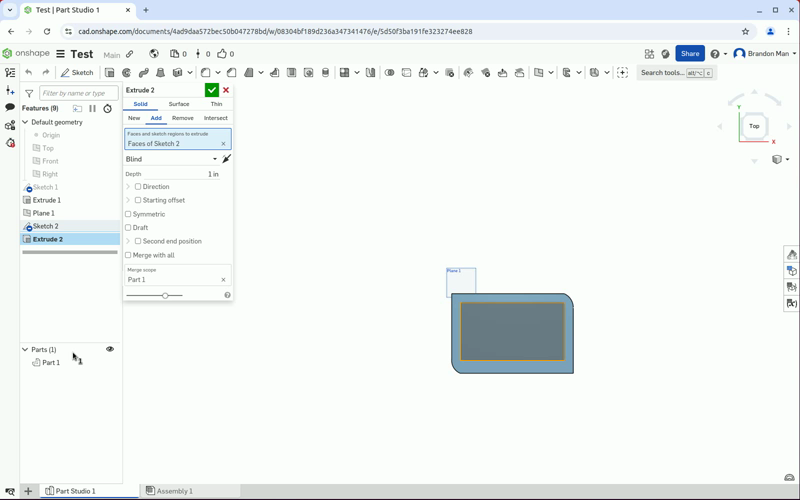
mouse_move(143, 106)
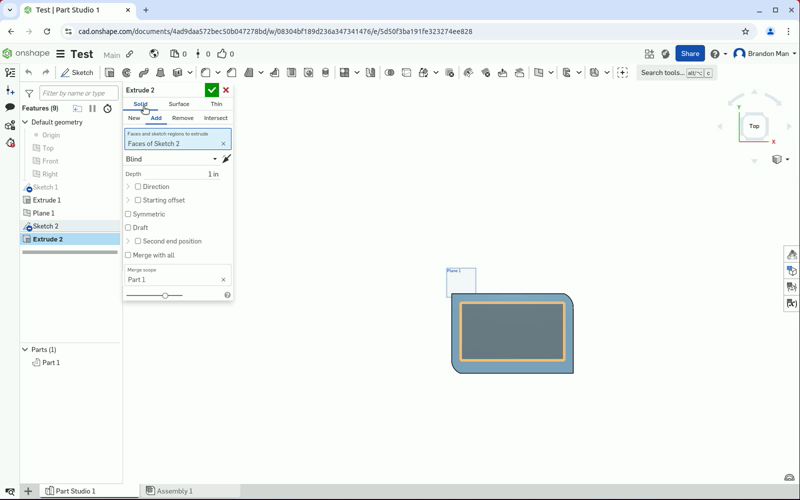
click(143, 106)
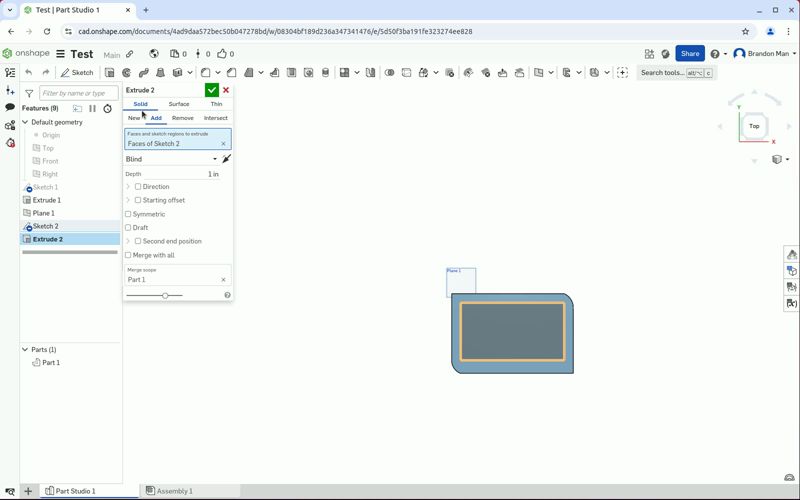
mouse_move(137, 120)
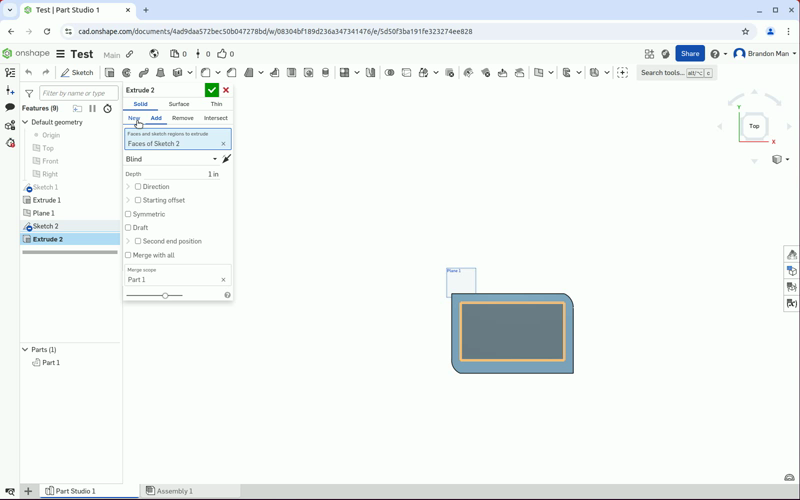
click(137, 120)
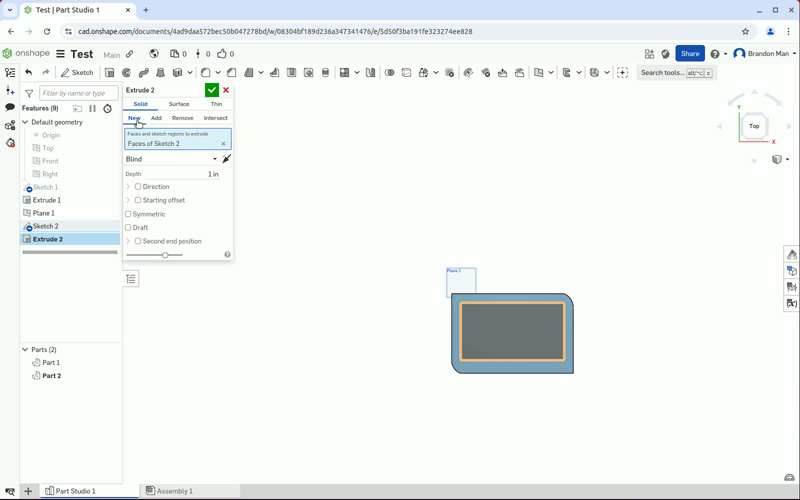
key(tab, 4)
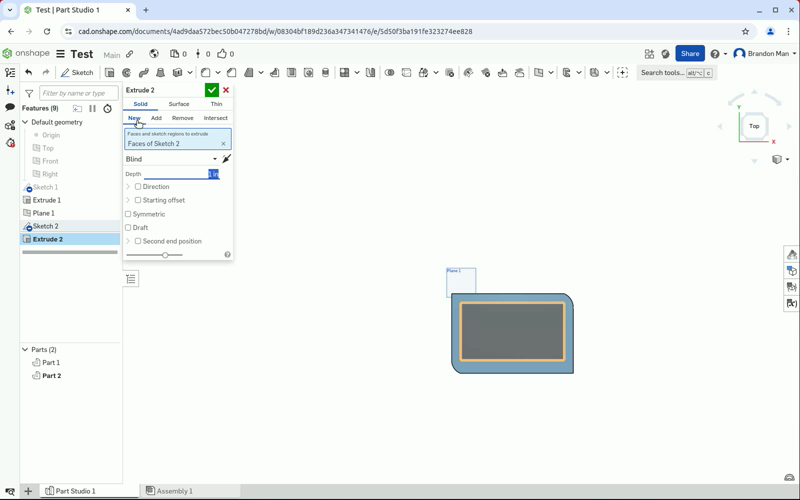
text(2.166)
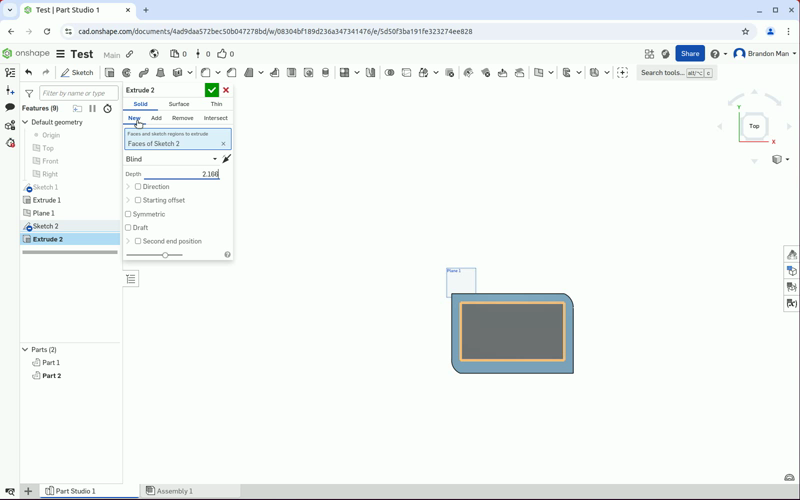
key(enter)
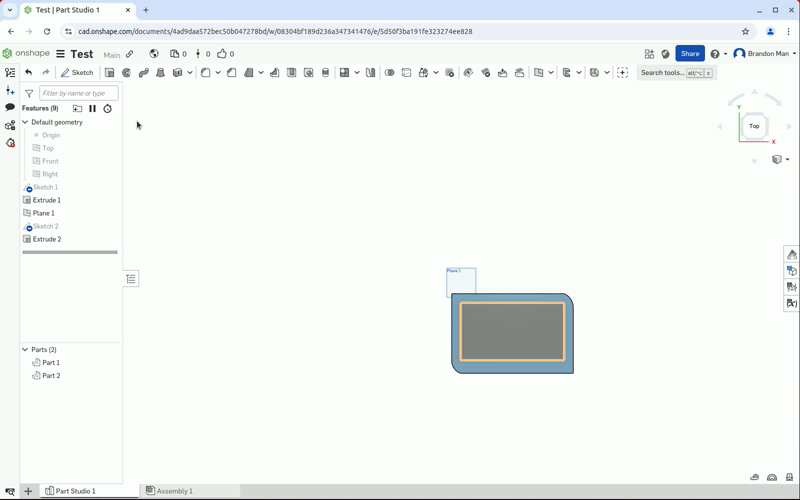
key(shift+h)
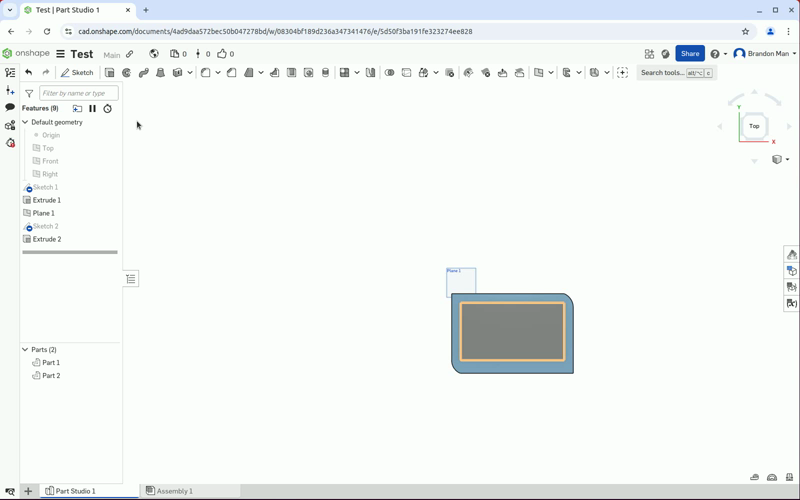
key(shift+h)
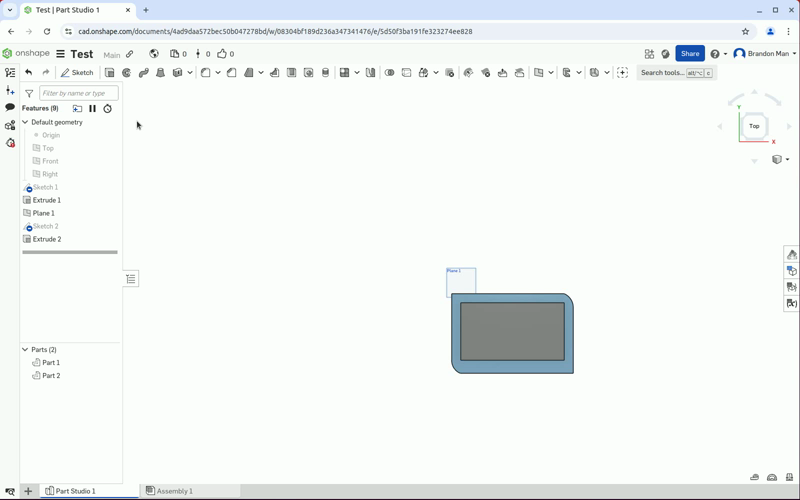
mouse_move(73, 189)
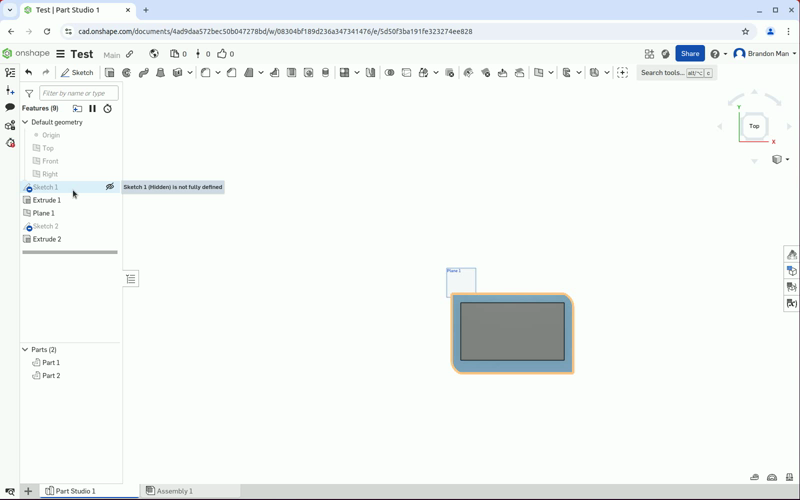
click(73, 189)
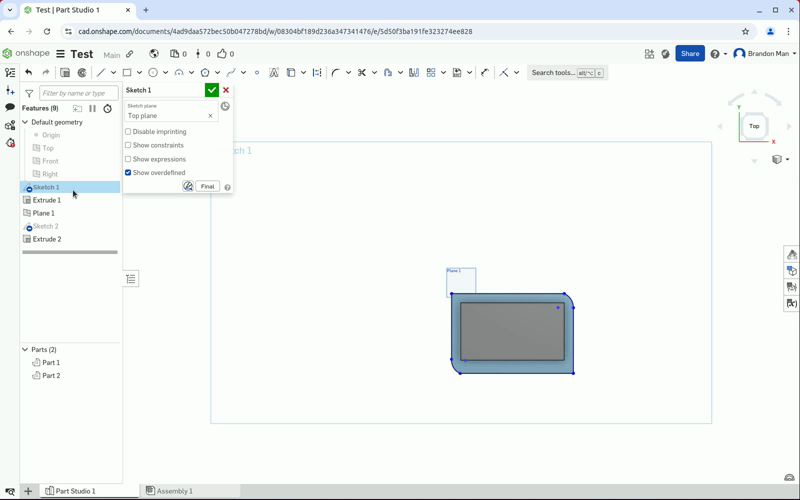
mouse_move(229, 92)
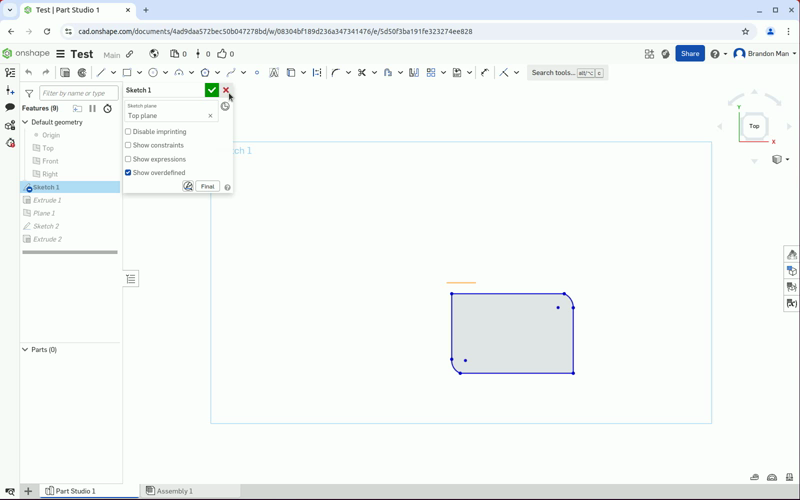
click(229, 92)
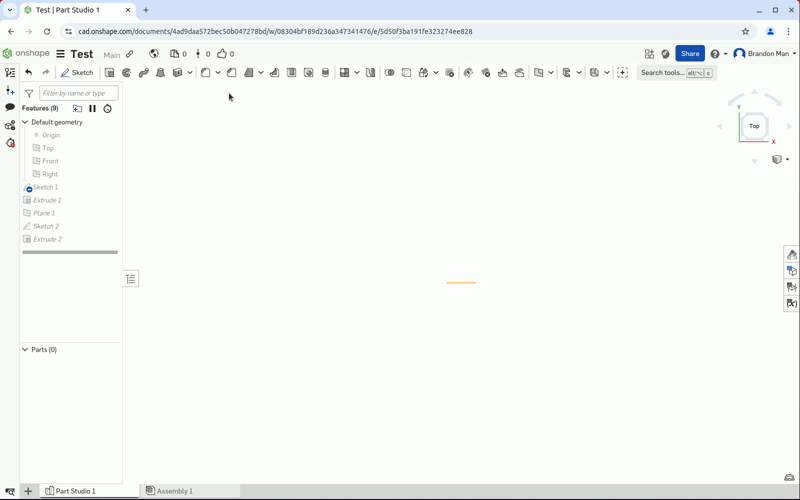
key(shift+s)
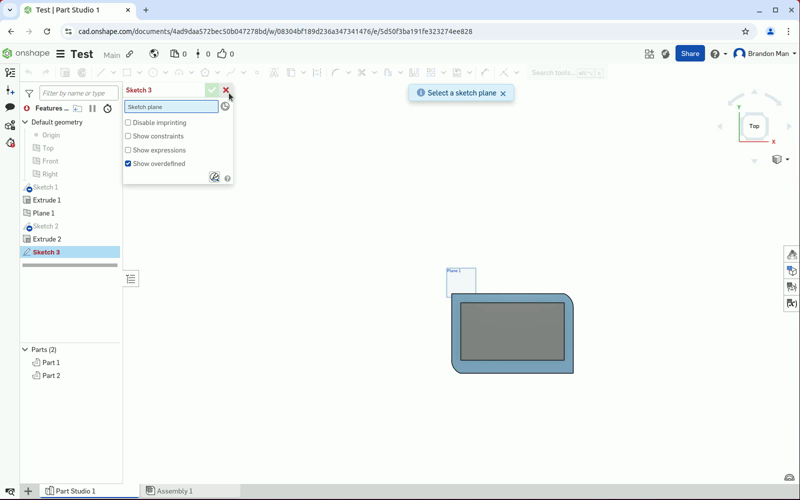
mouse_move(73, 215)
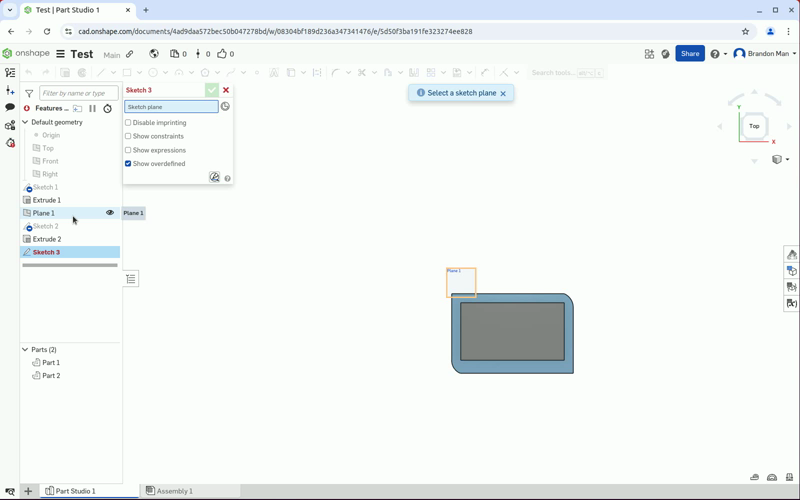
click(73, 215)
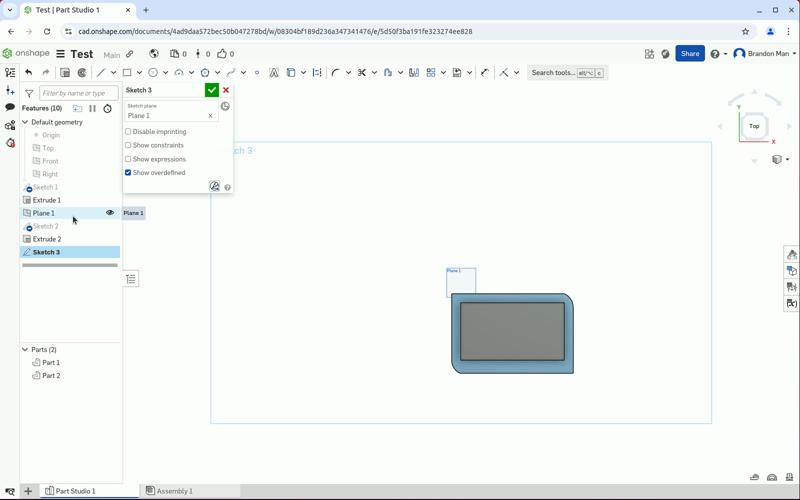
mouse_move(73, 352)
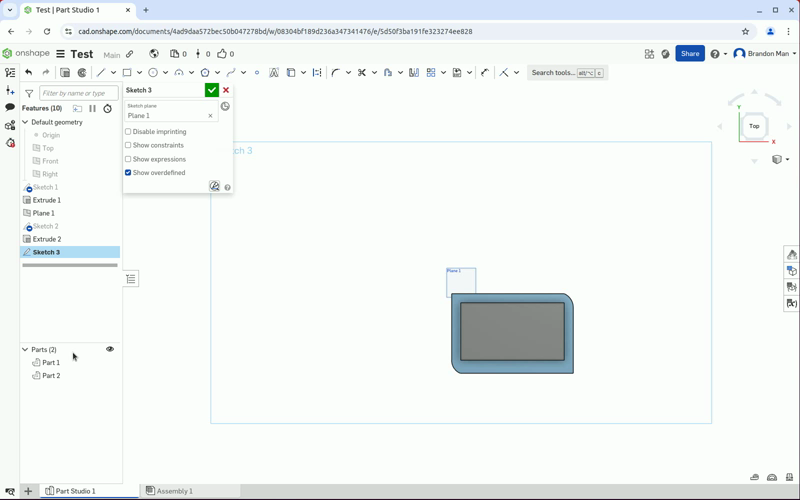
key(y)
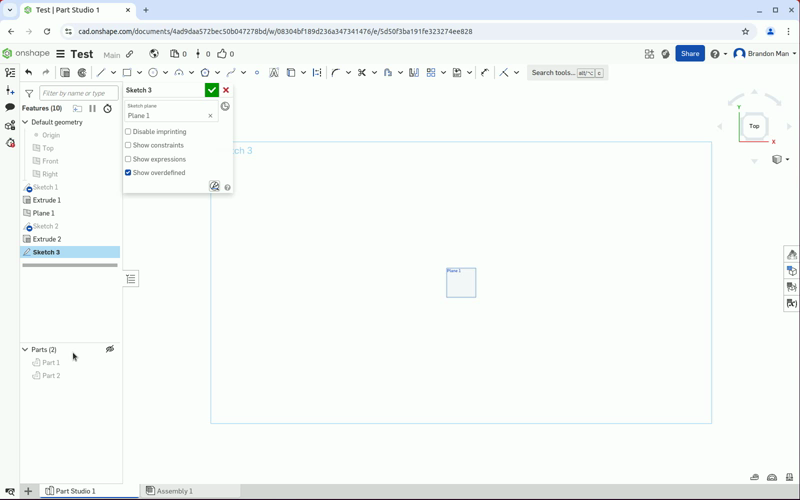
key(l)
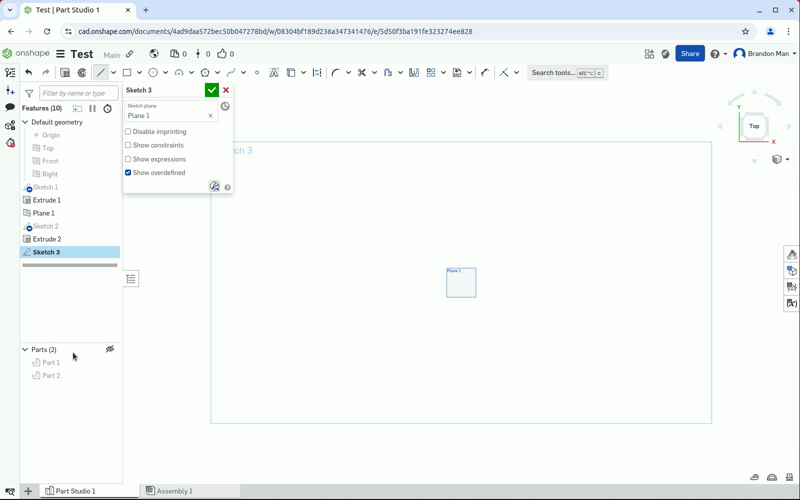
key_down(shift)
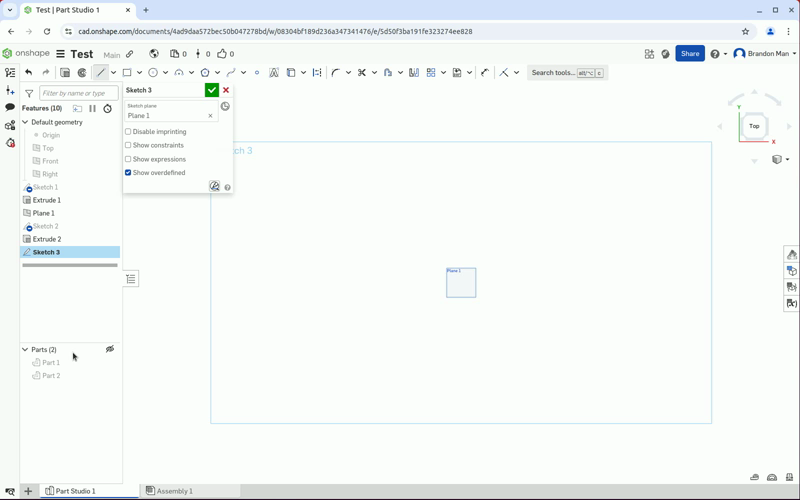
mouse_move(460, 360)
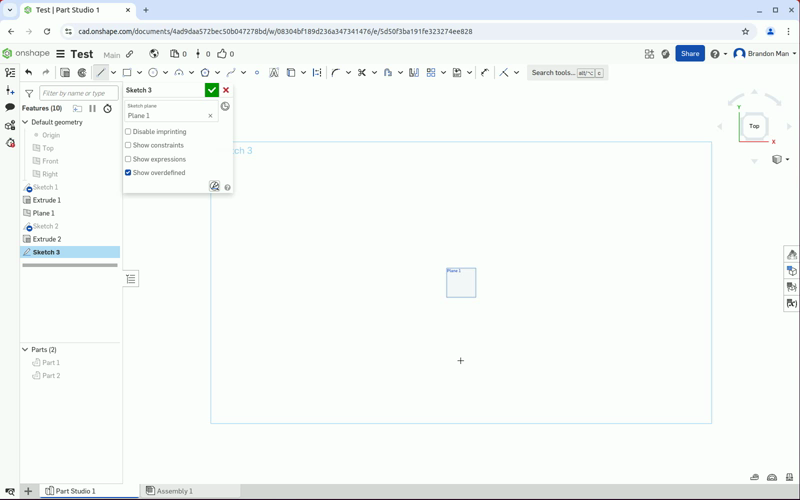
click(460, 360)
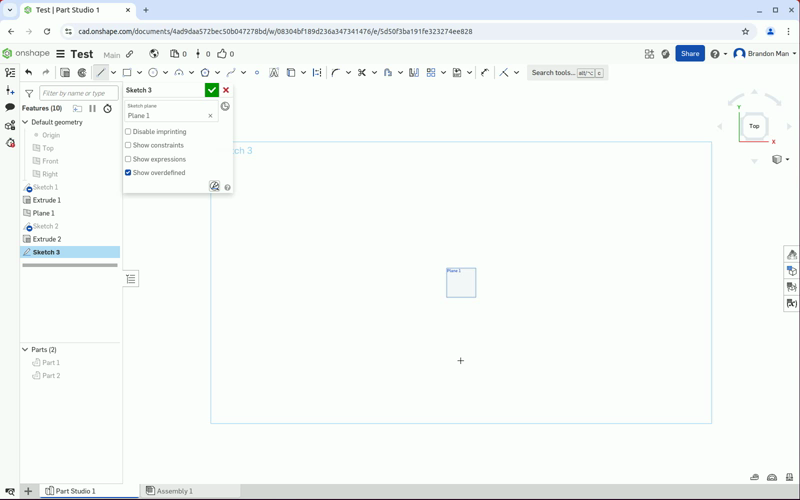
key_up(shift)
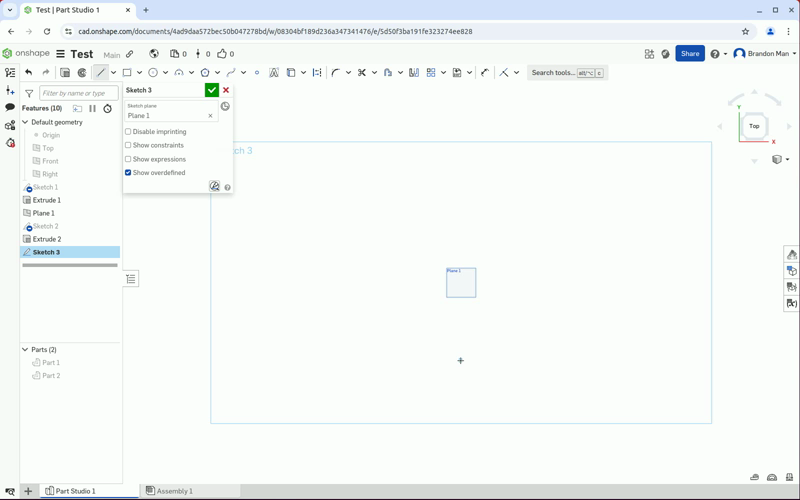
key_down(shift)
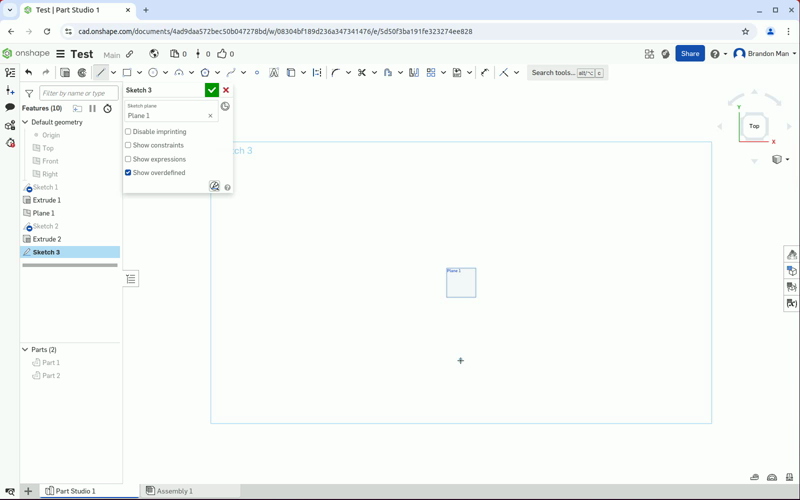
mouse_move(564, 360)
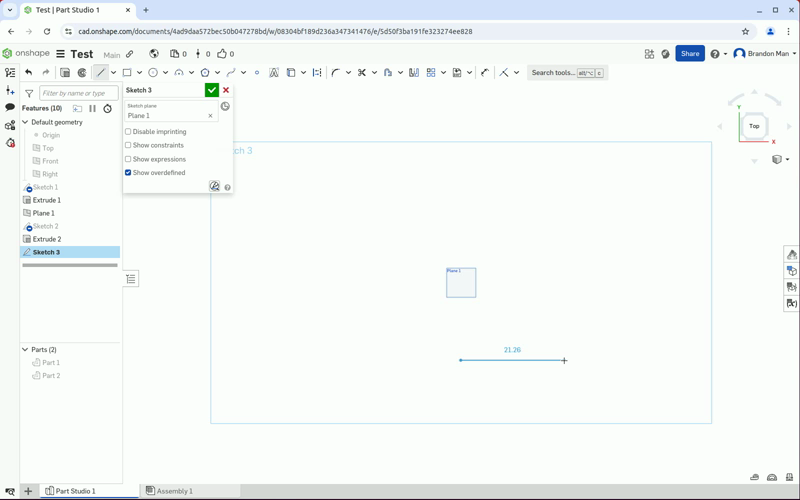
click(564, 360)
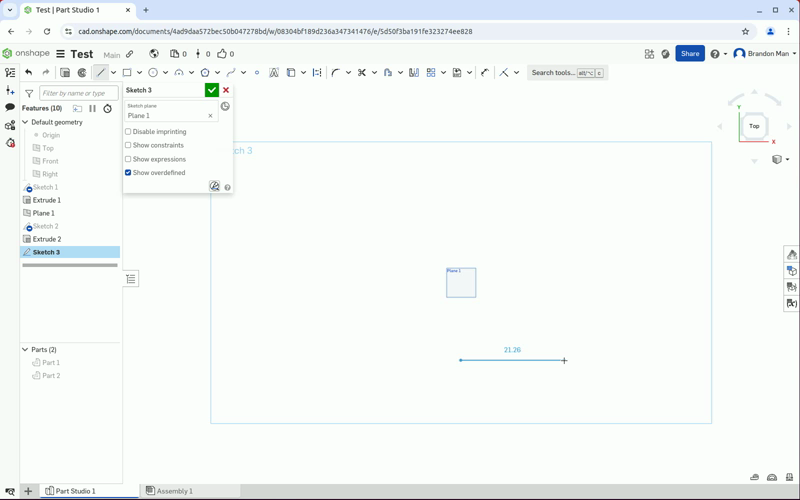
key_up(shift)
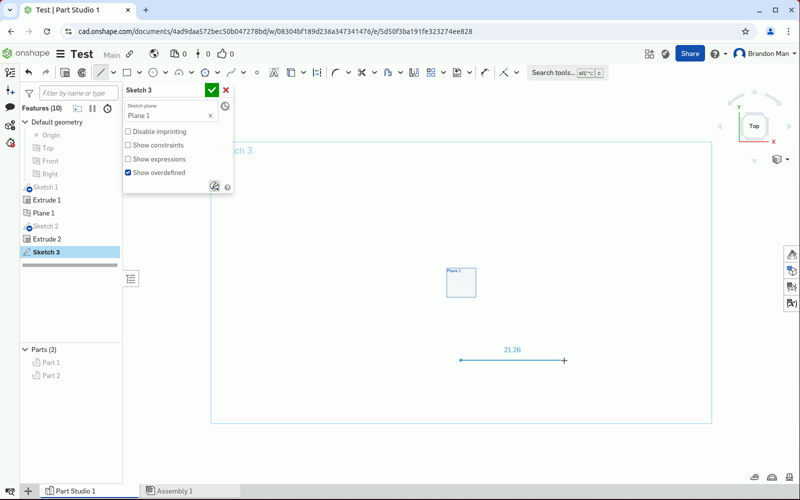
key_down(shift)
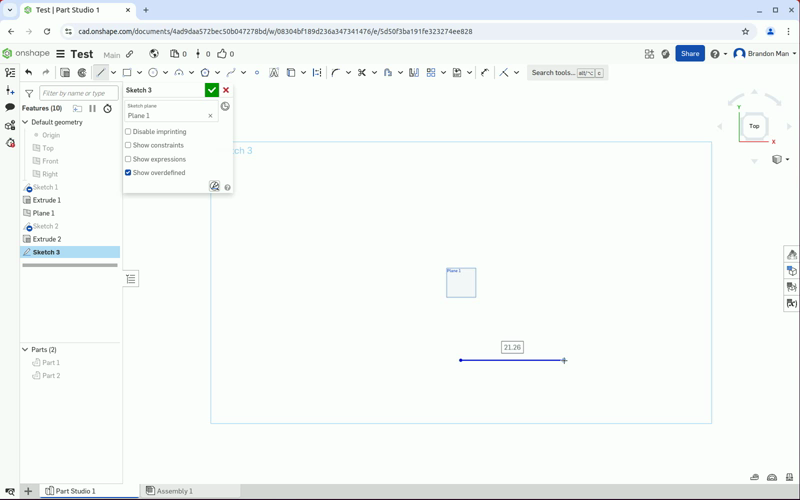
mouse_move(589, 360)
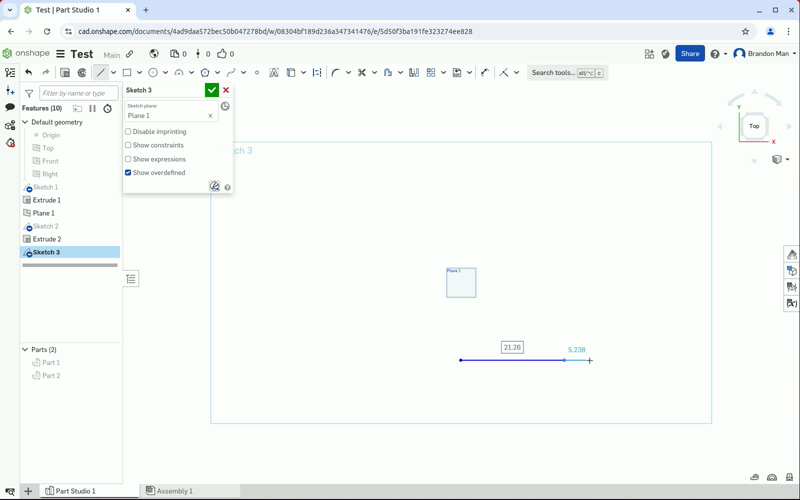
mouse_move(564, 302)
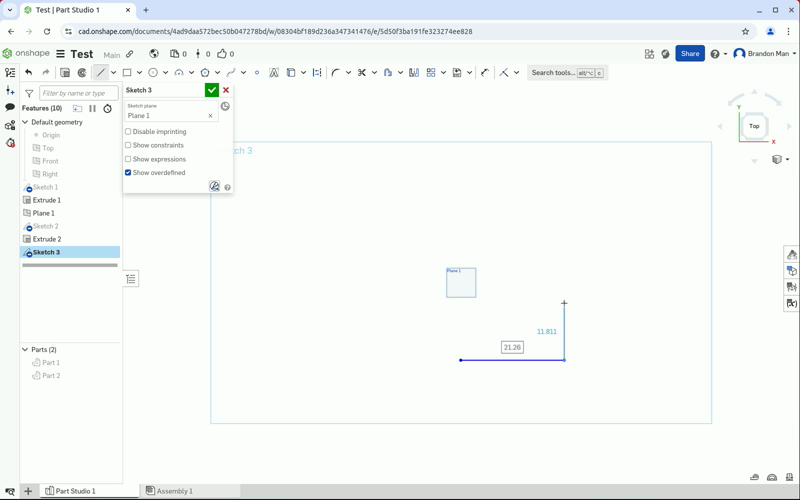
click(564, 302)
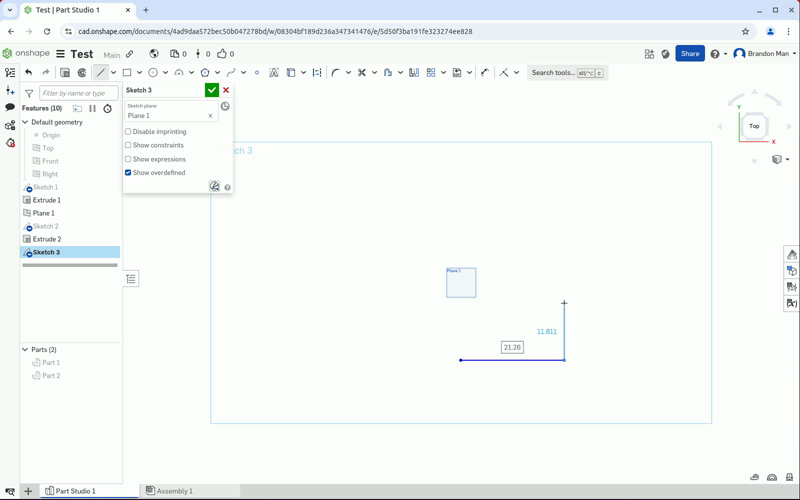
key_up(shift)
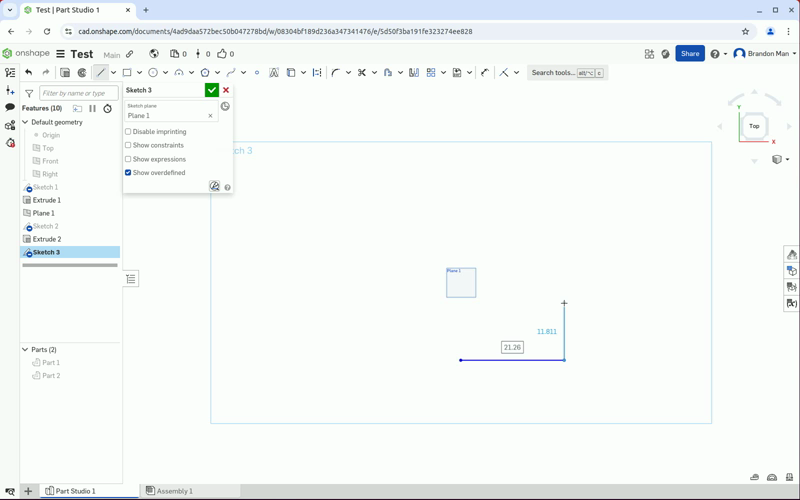
key_down(shift)
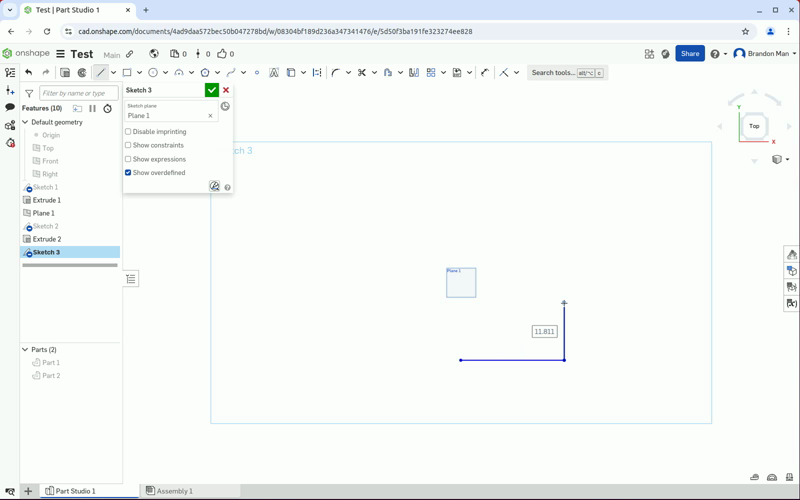
mouse_move(460, 302)
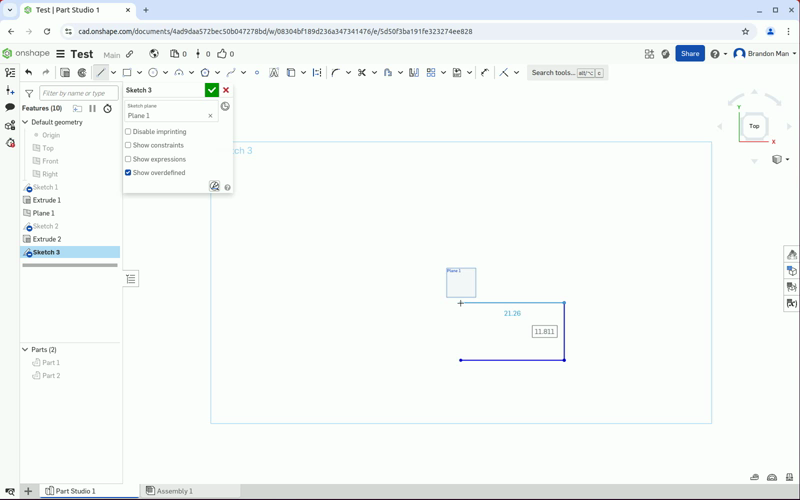
click(460, 302)
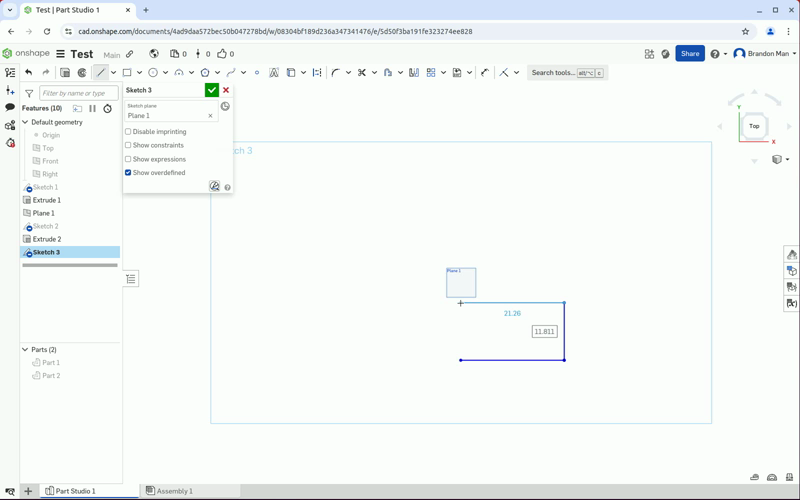
key_up(shift)
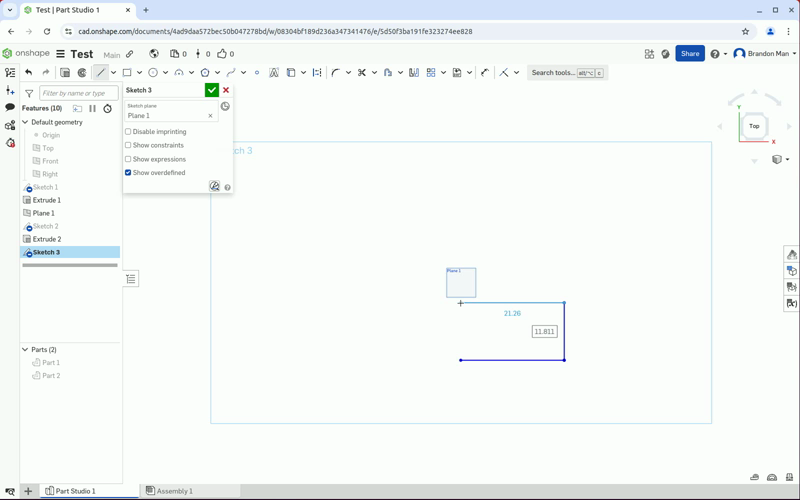
mouse_move(490, 302)
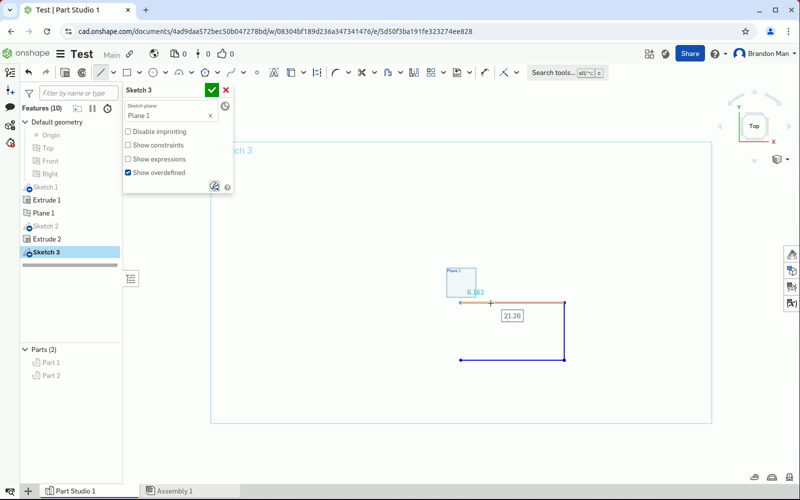
key_down(shift)
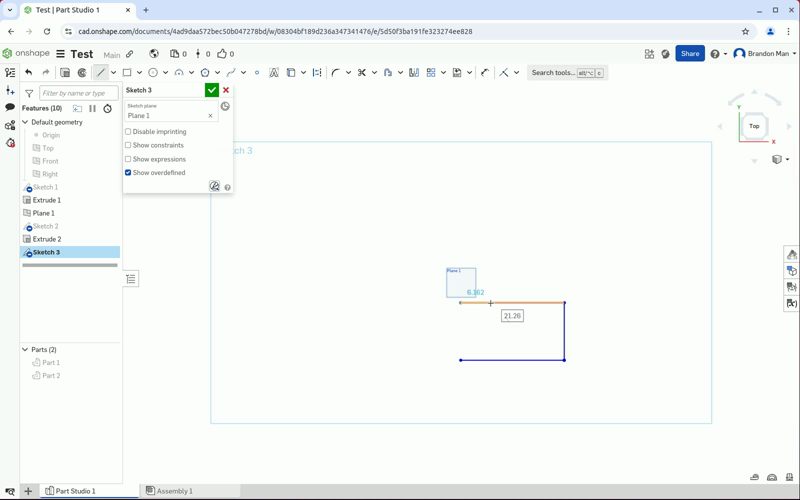
mouse_move(460, 360)
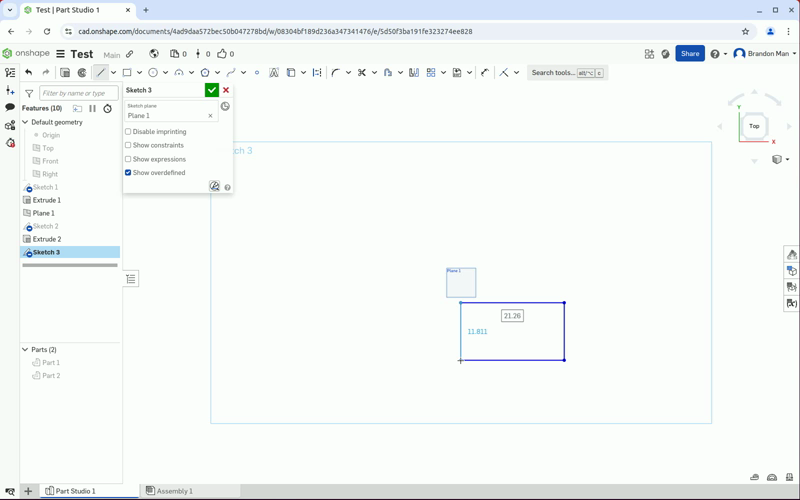
key_up(shift)
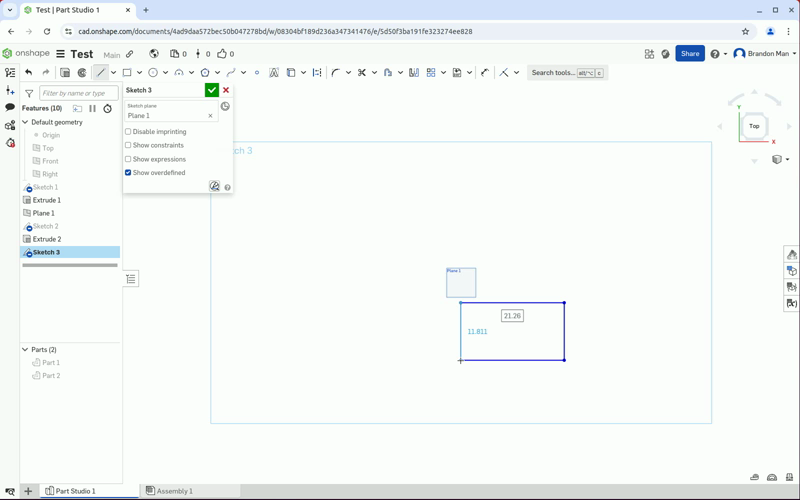
click(460, 360)
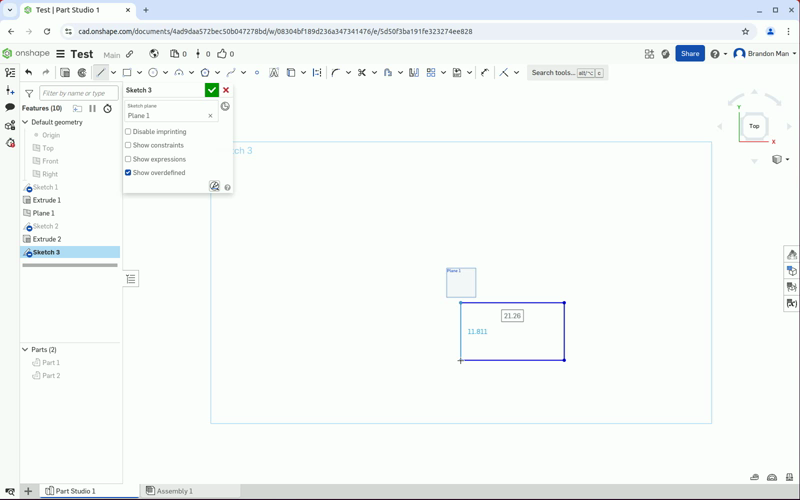
key(esc)
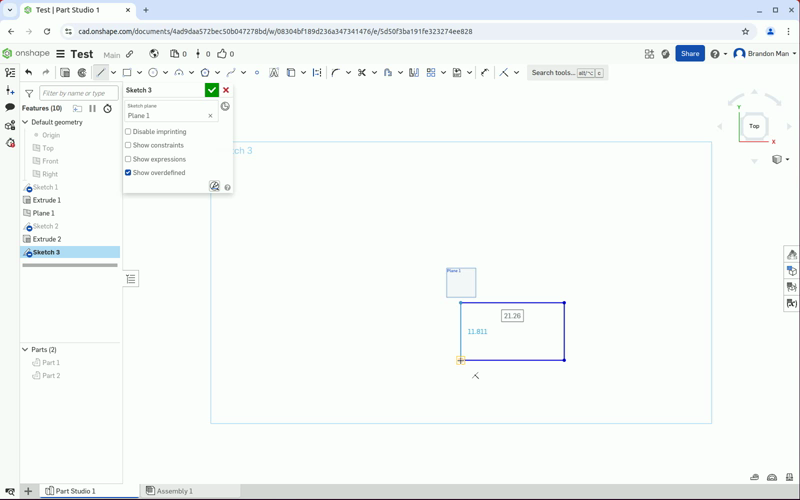
mouse_move(496, 354)
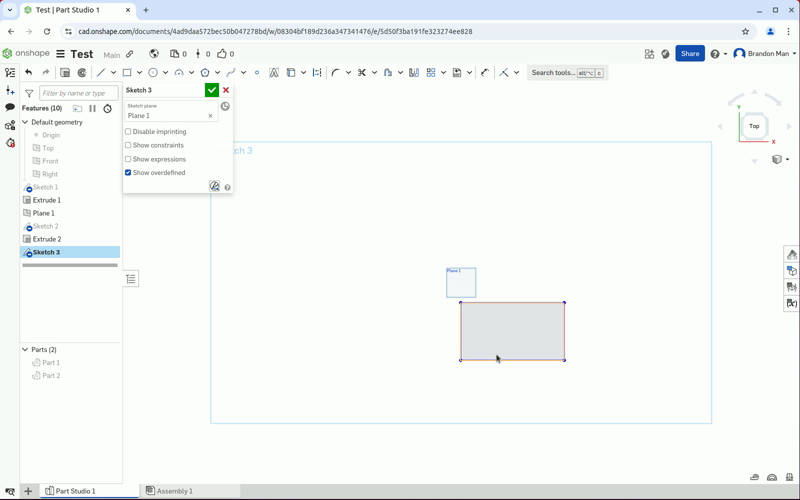
click(496, 354)
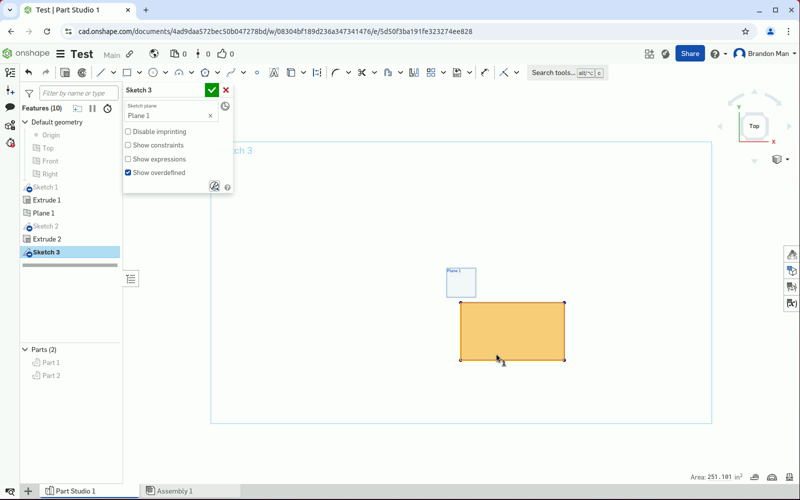
mouse_move(73, 352)
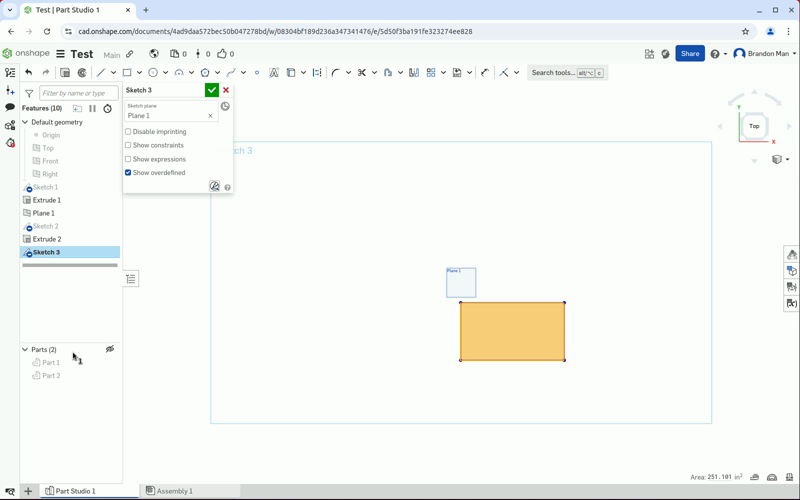
key(shift+y)
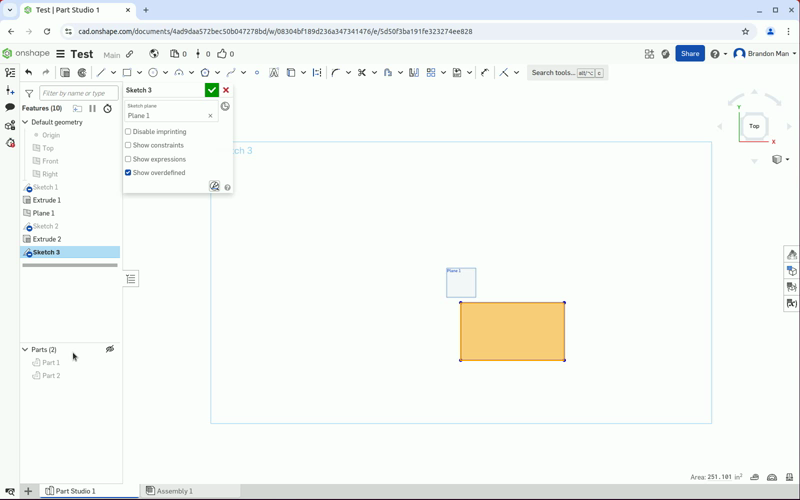
key(shift+e)
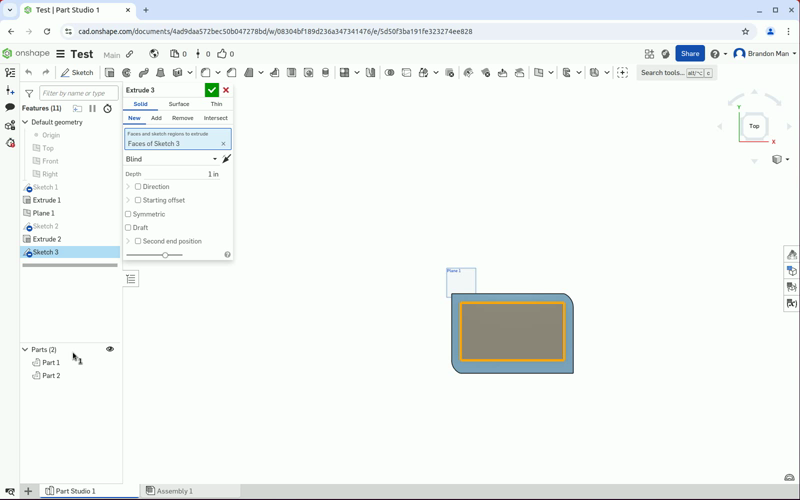
mouse_move(143, 106)
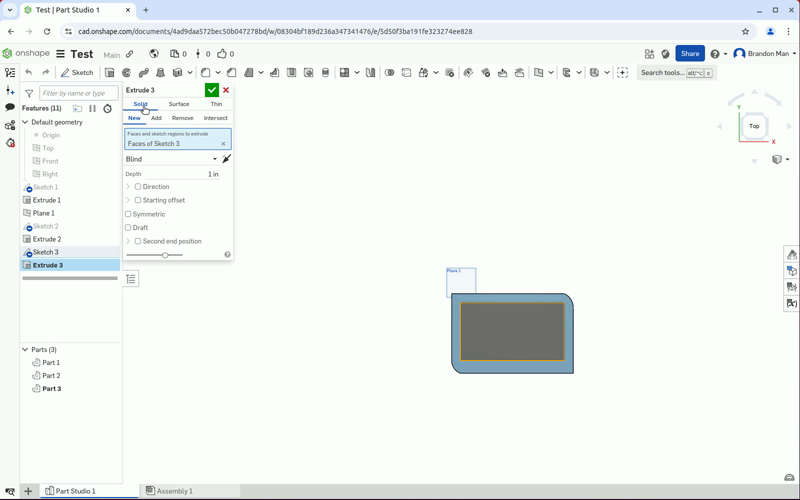
click(143, 106)
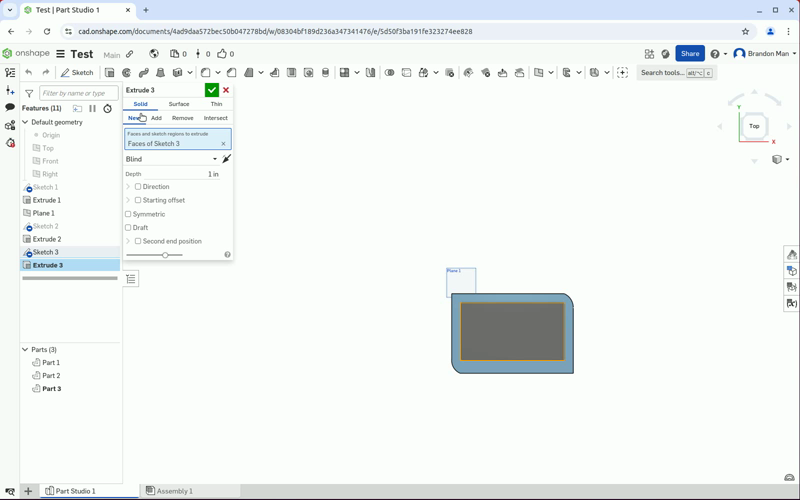
mouse_move(137, 120)
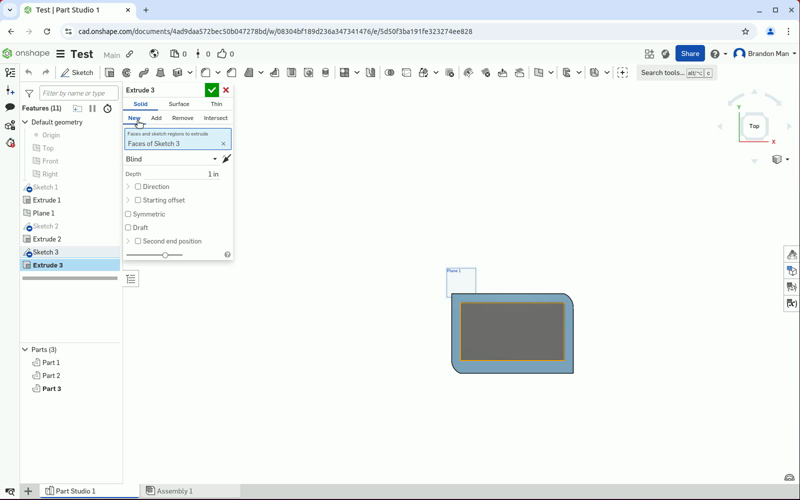
click(137, 120)
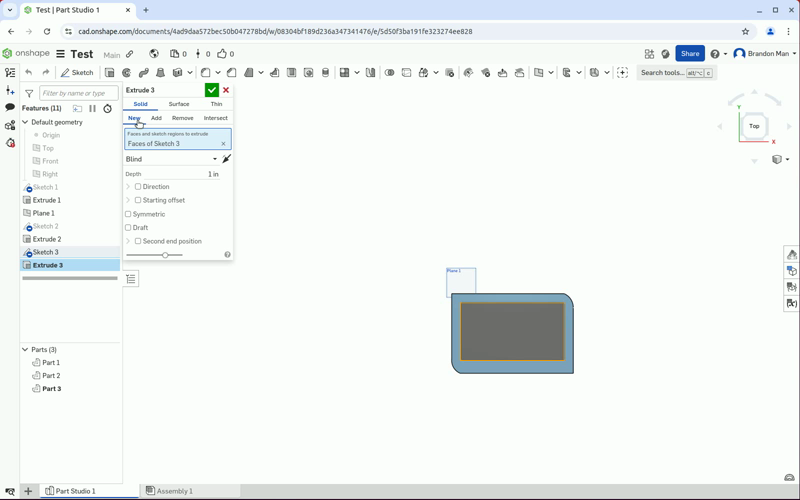
key(tab, 4)
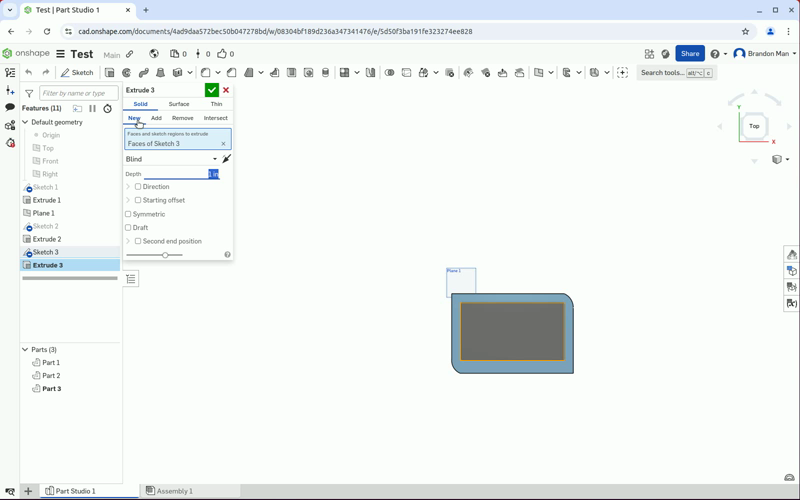
text(2.166)
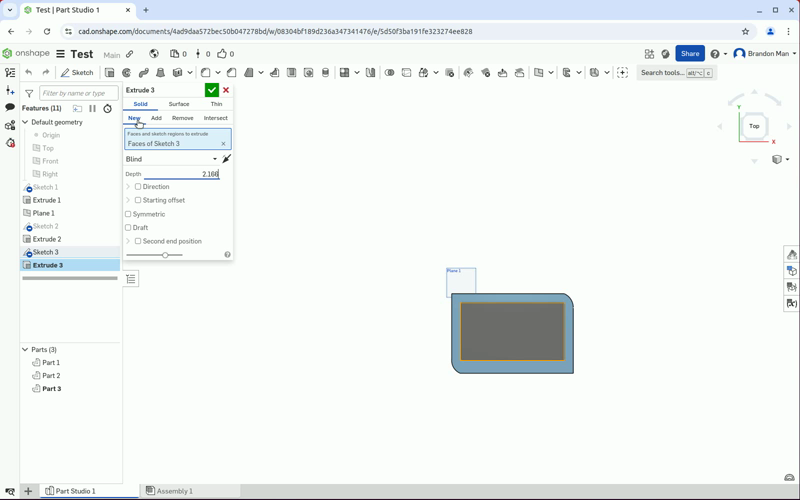
key(enter)
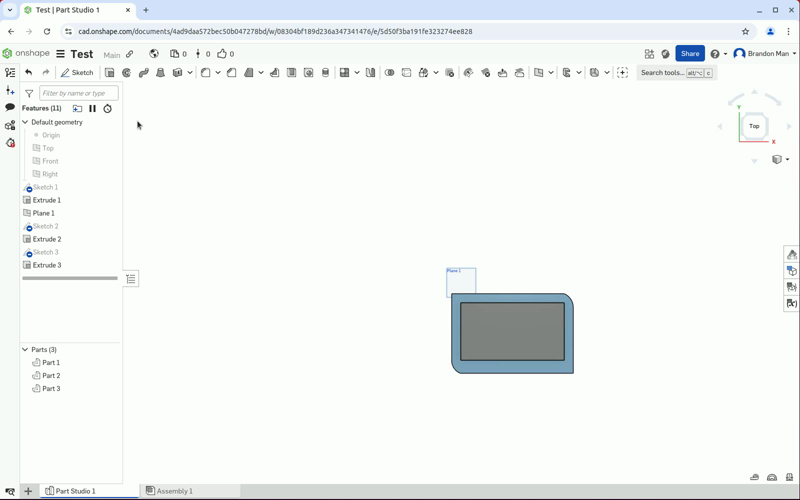
key(shift+h)
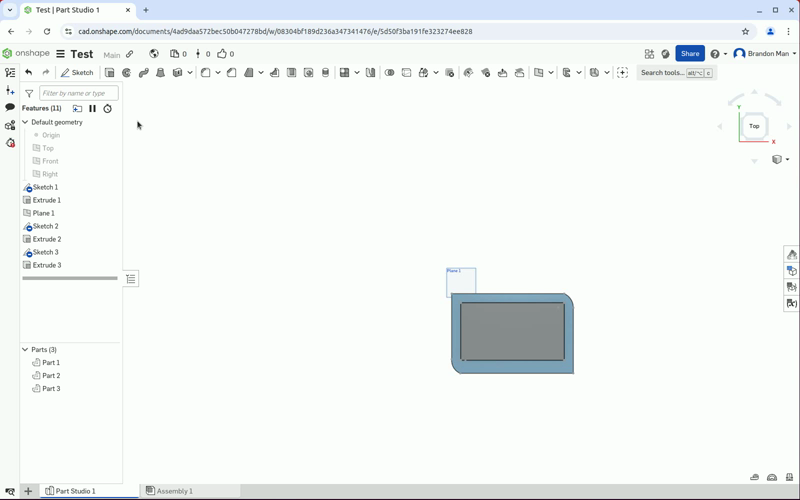
key(shift+h)
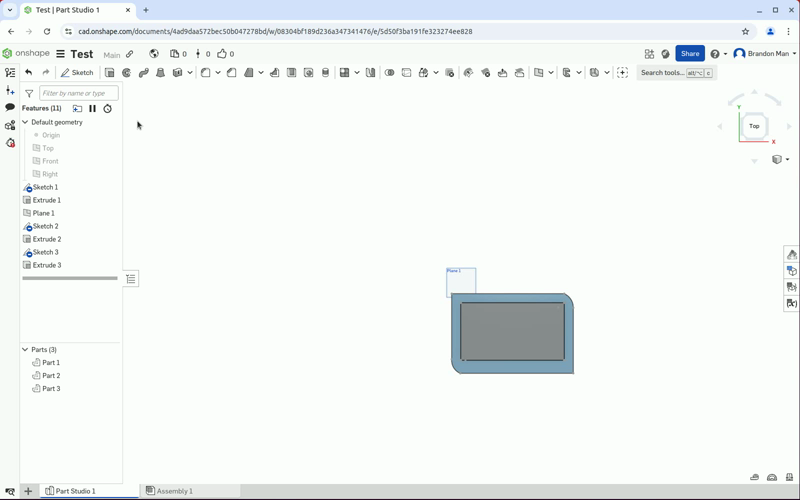
key(shift+7)
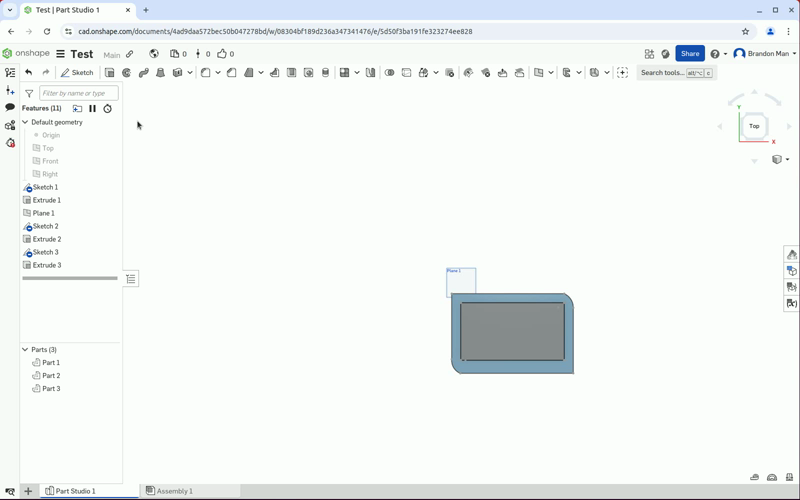
key(up, 3)
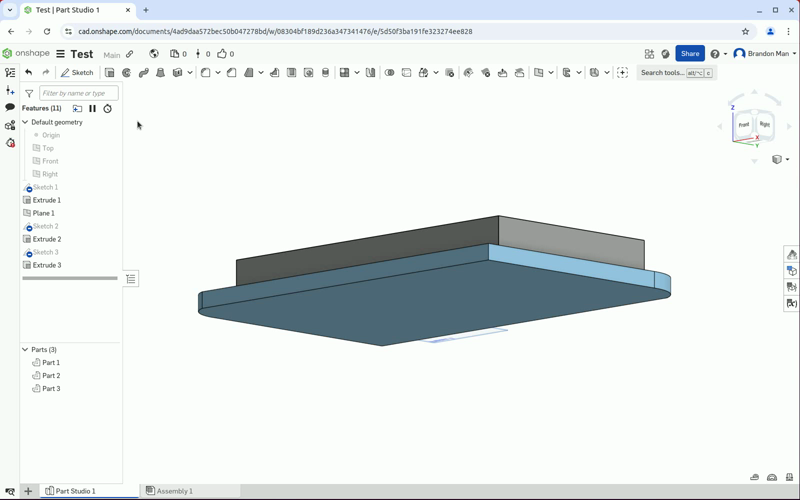
key(left, 3)
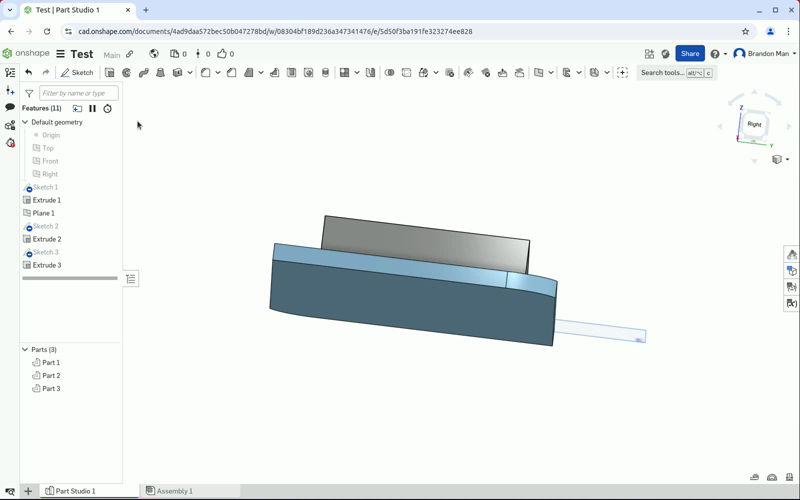
key(right, 3)
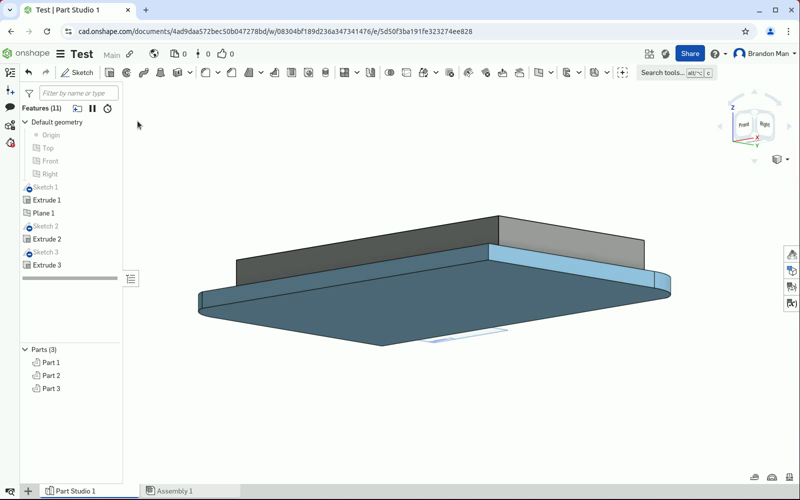
key(down, 3)
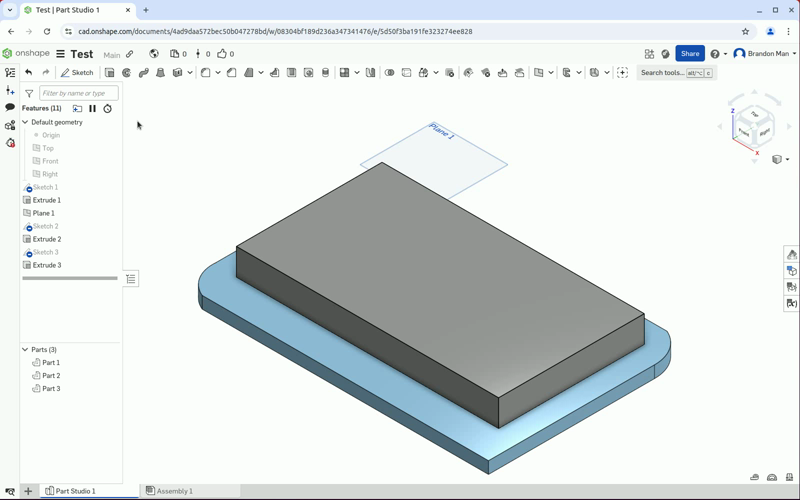
mouse_move(73, 189)
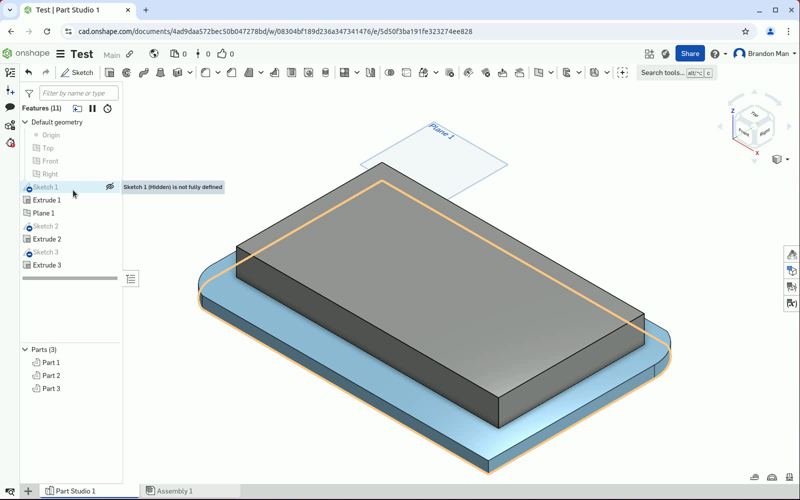
click(73, 189)